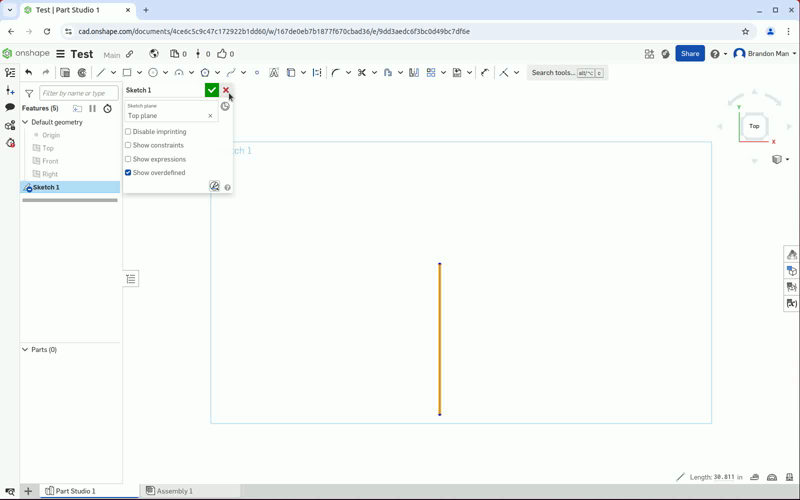
key(shift+h)
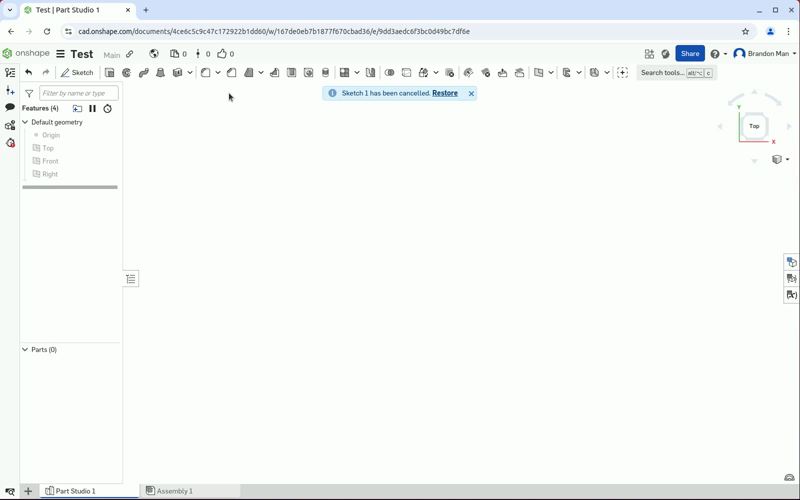
mouse_move(73, 352)
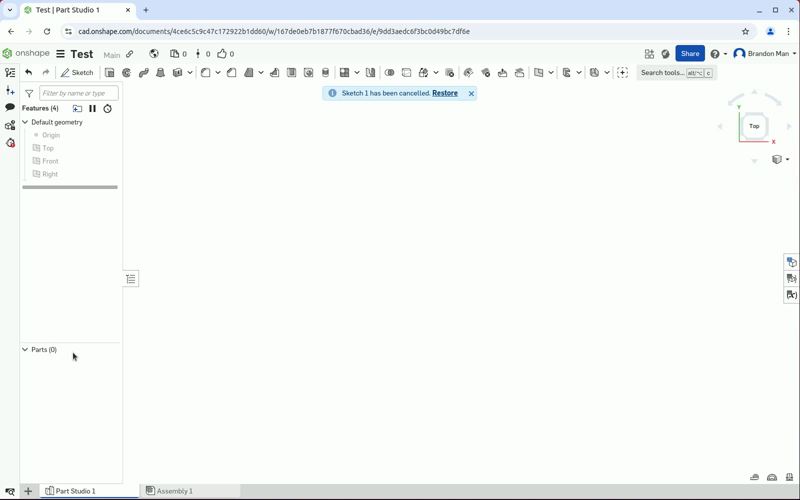
key(y)
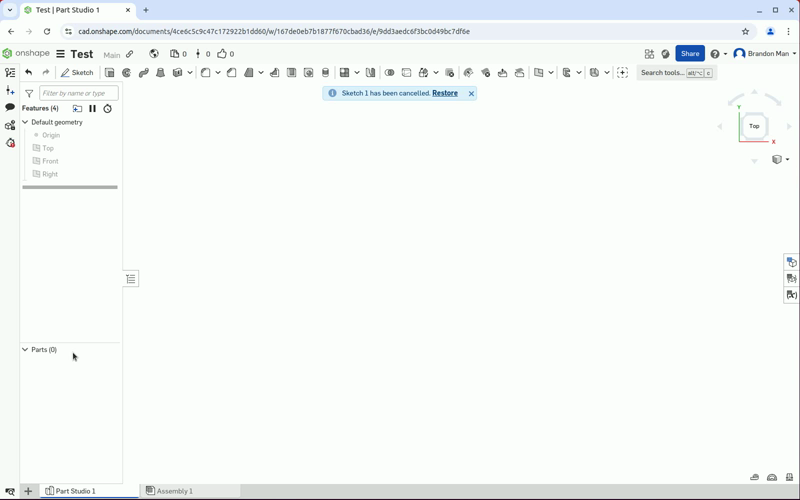
key(shift+p)
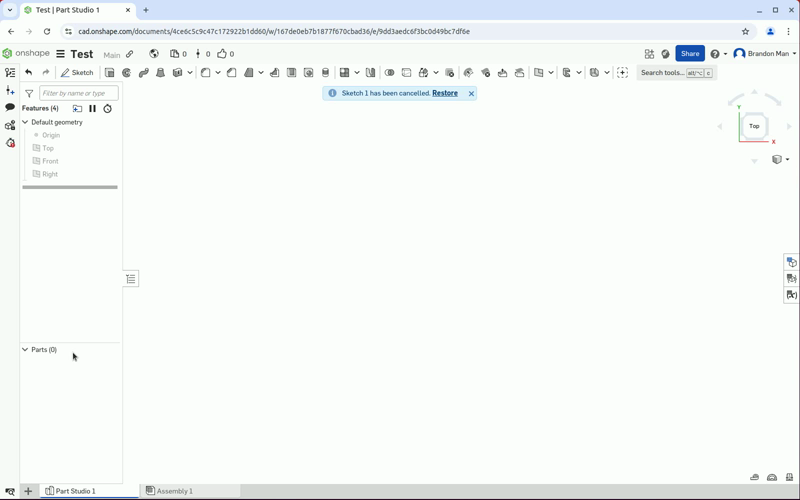
key(space)
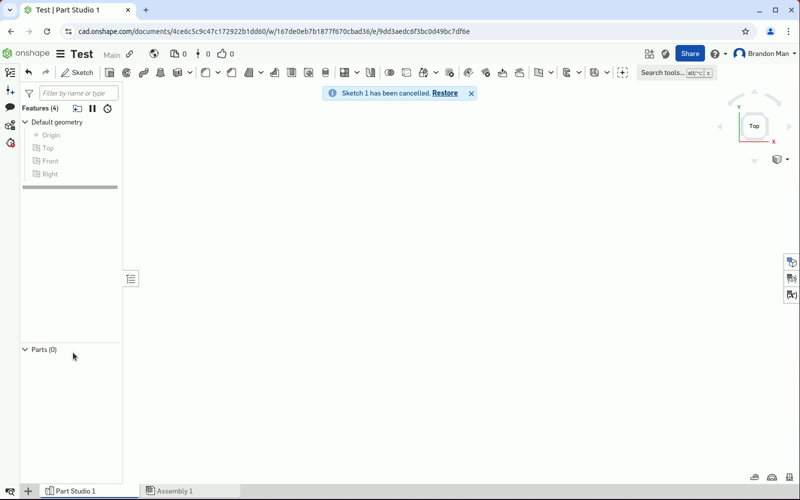
key_down(shift)
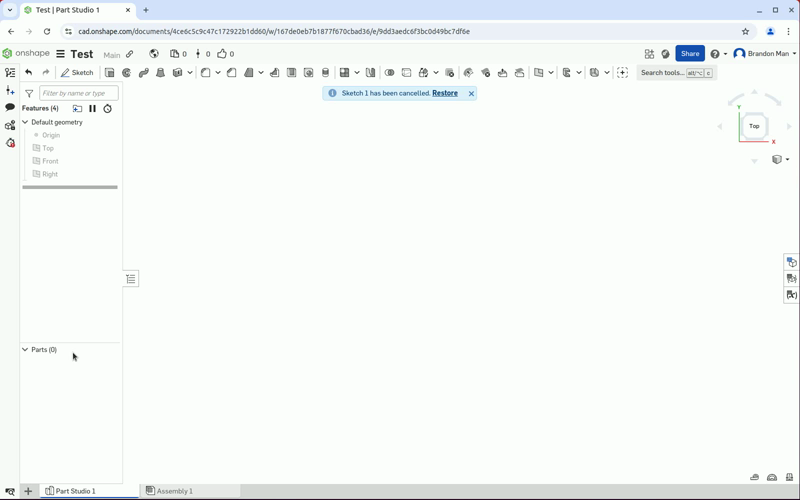
key(up)
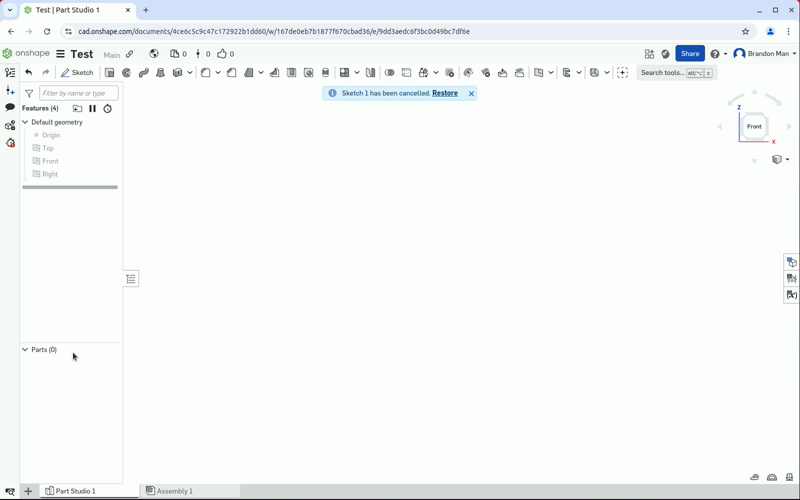
key_up(shift)
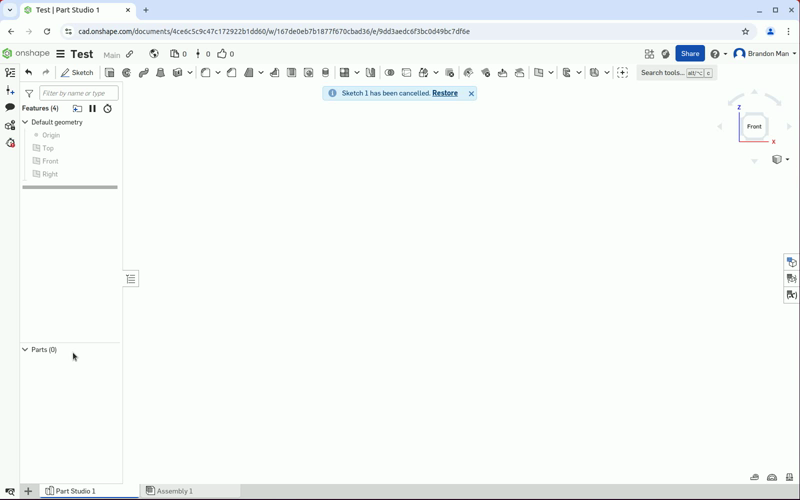
mouse_move(73, 352)
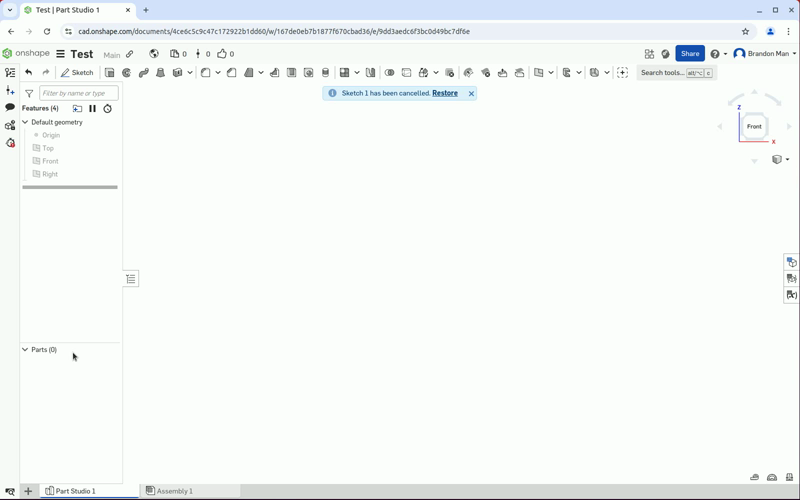
key(shift+y)
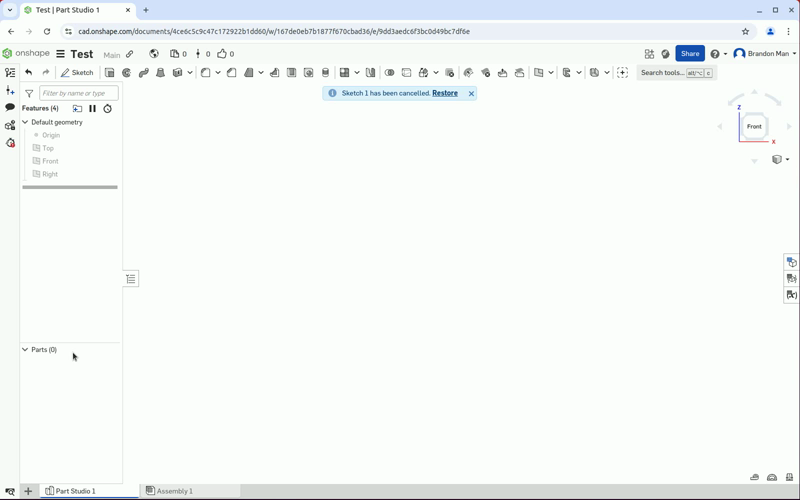
key(shift+s)
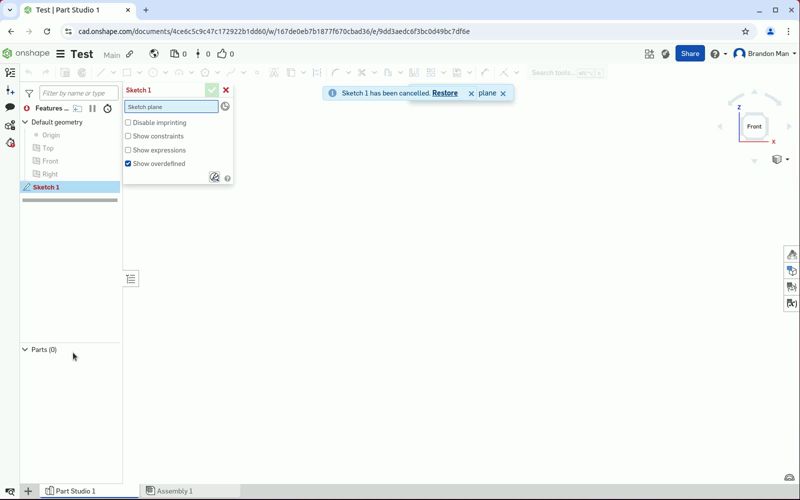
mouse_move(73, 163)
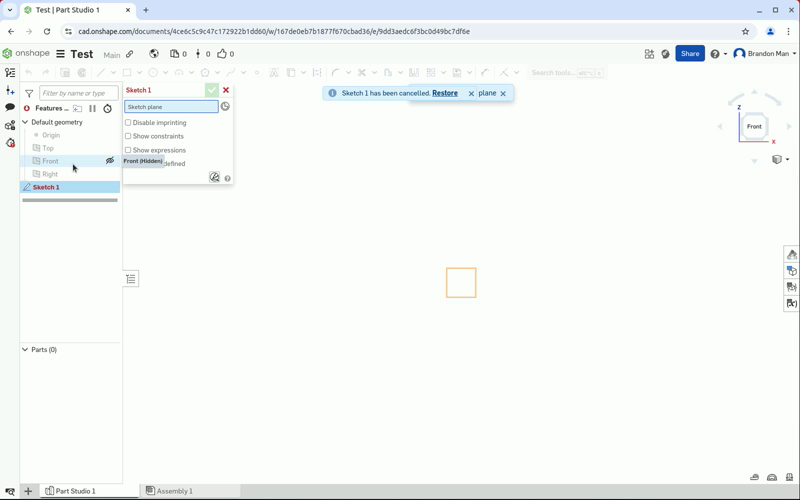
click(73, 163)
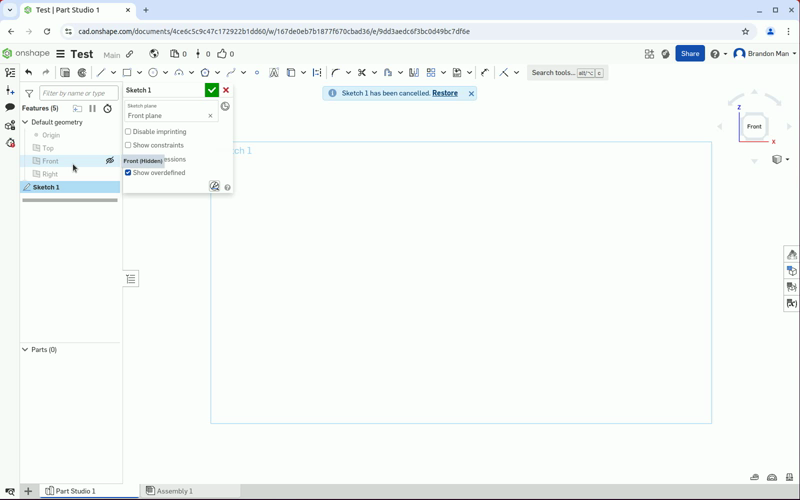
mouse_move(73, 352)
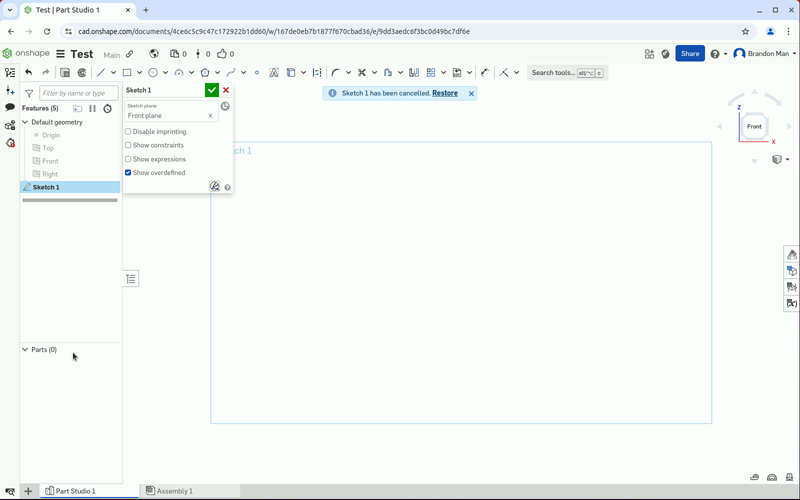
key(y)
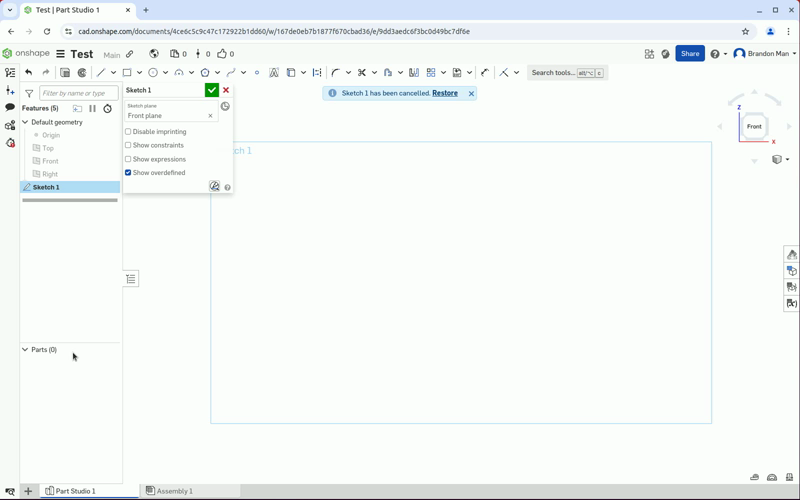
key(l)
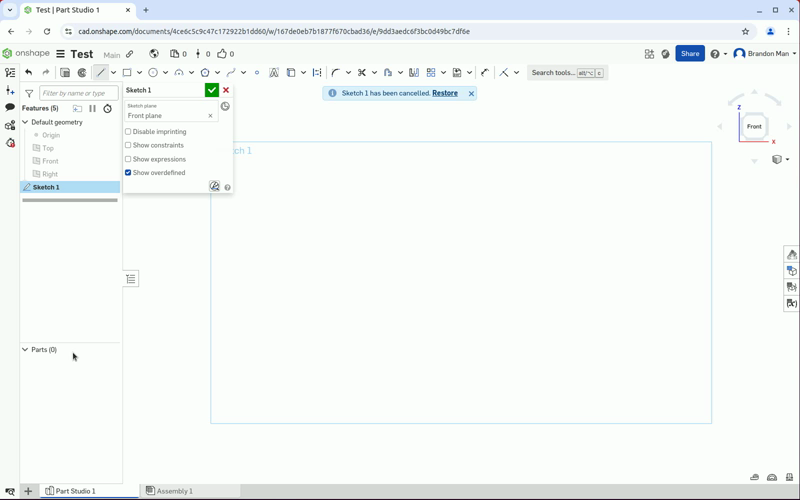
key_down(shift)
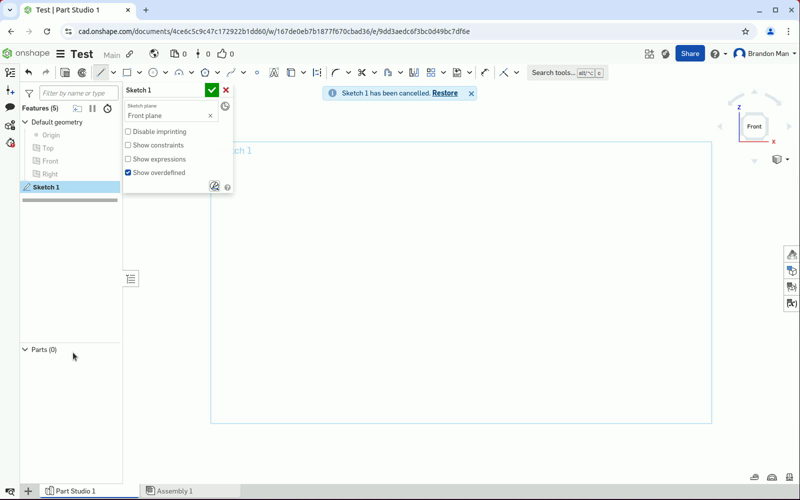
mouse_move(423, 320)
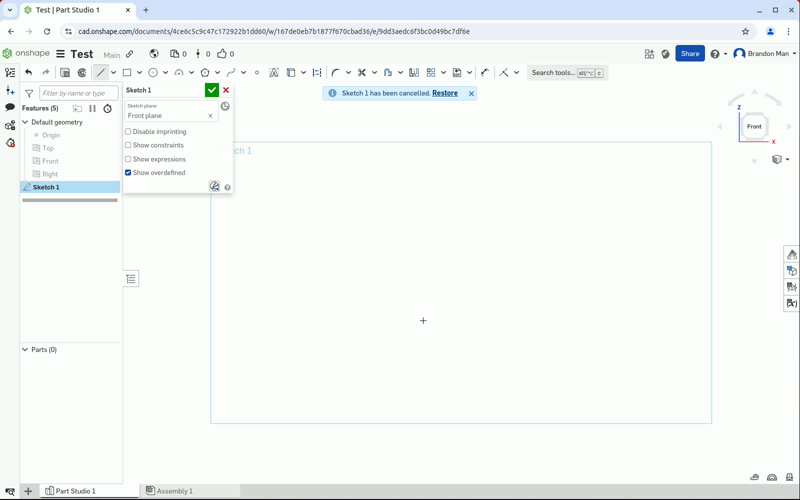
click(423, 320)
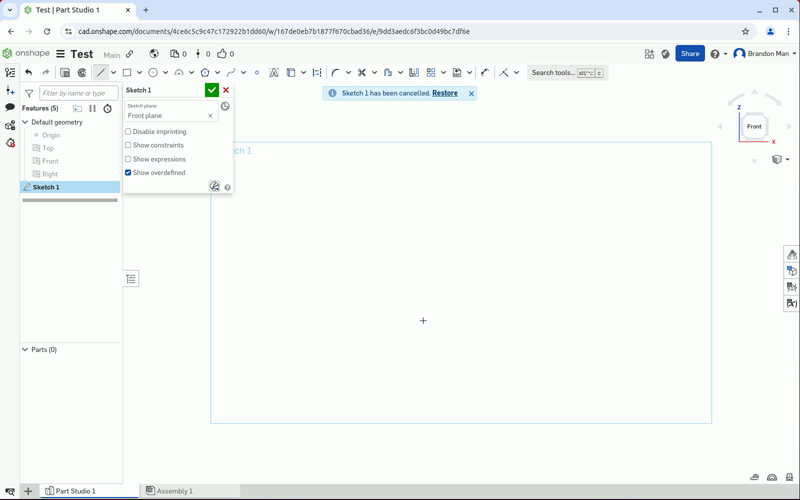
key_up(shift)
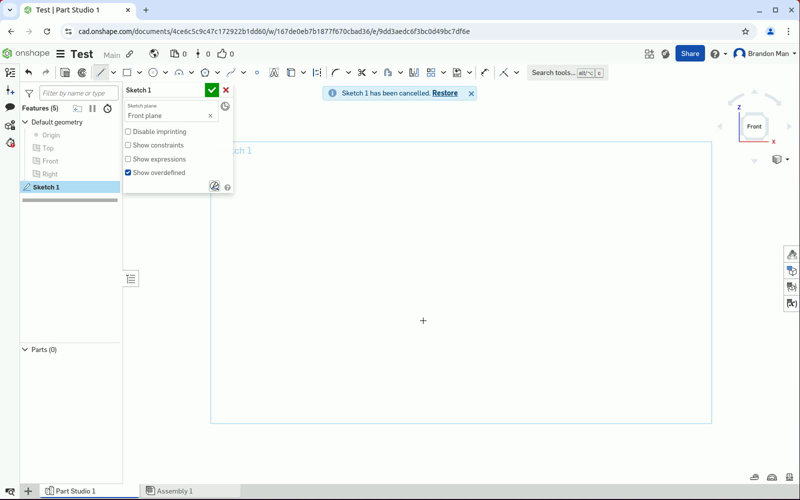
key_down(shift)
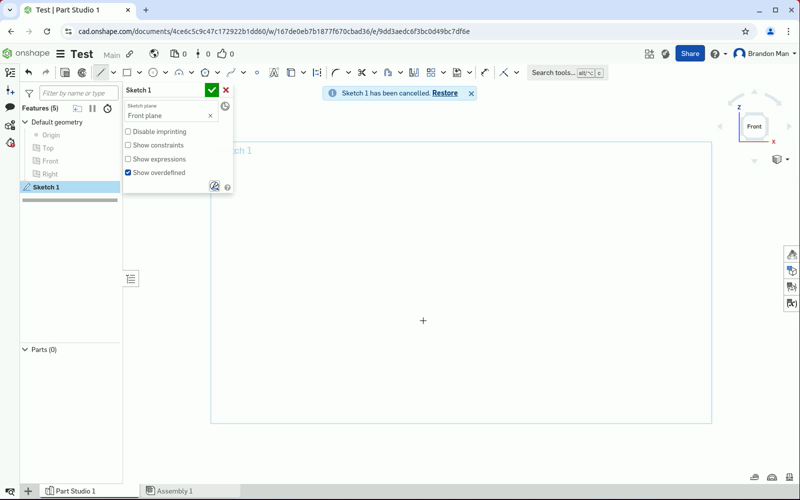
mouse_move(498, 320)
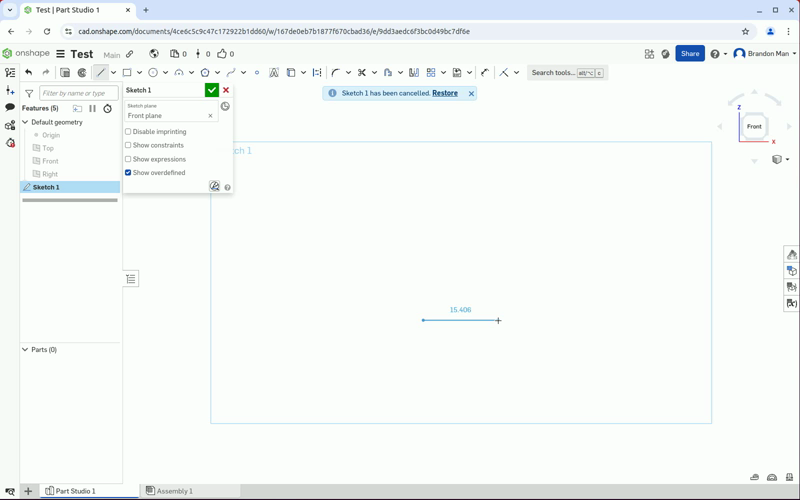
click(498, 320)
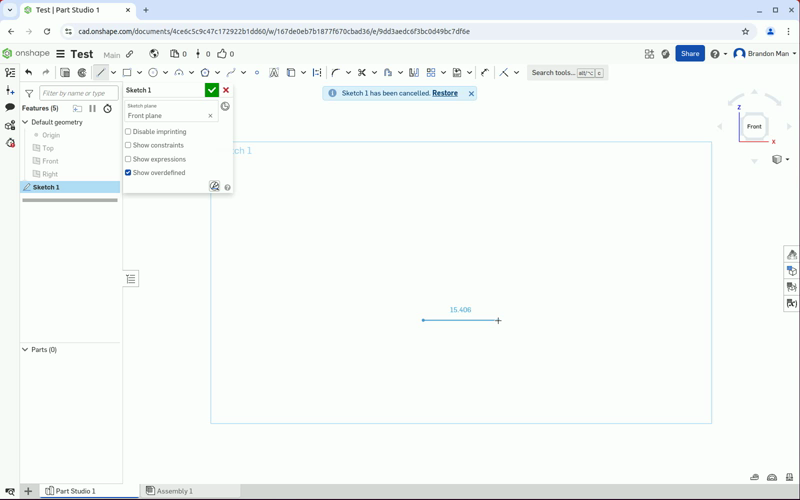
key_up(shift)
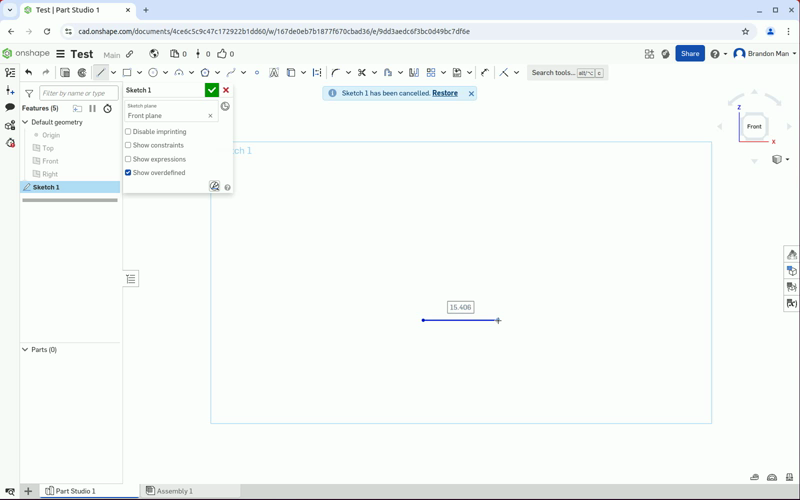
key_down(shift)
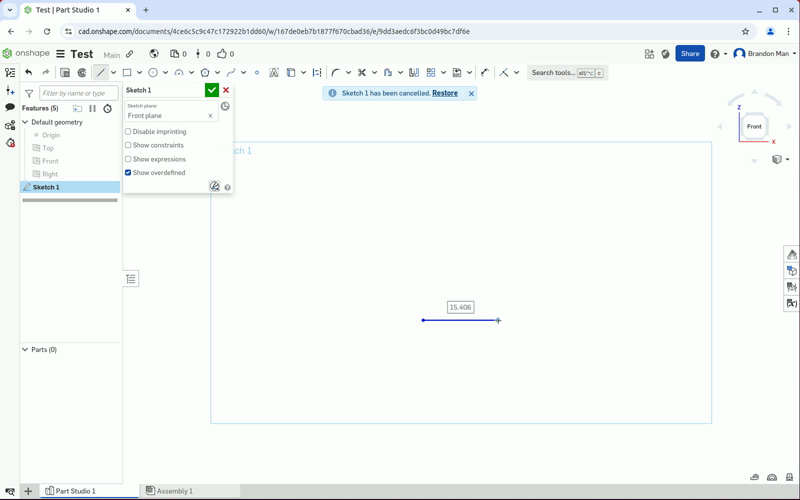
mouse_move(528, 320)
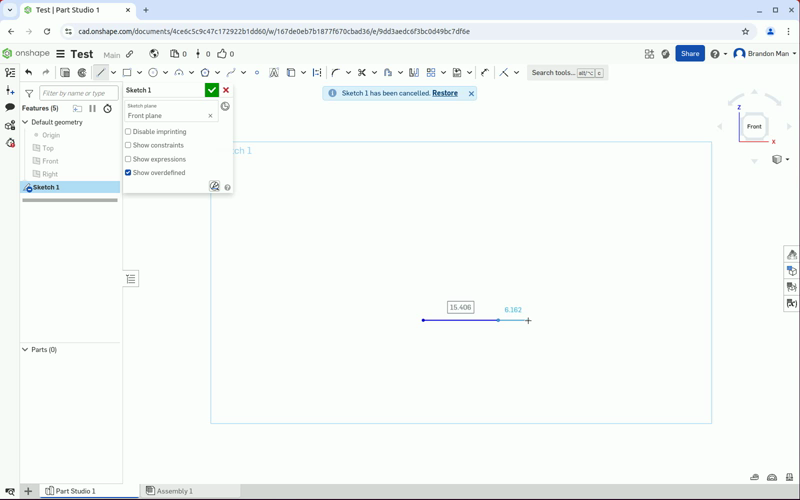
mouse_move(498, 282)
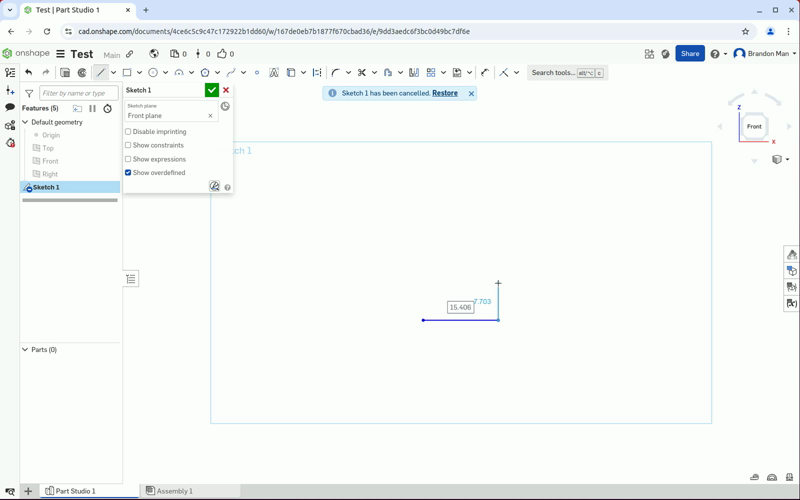
click(498, 282)
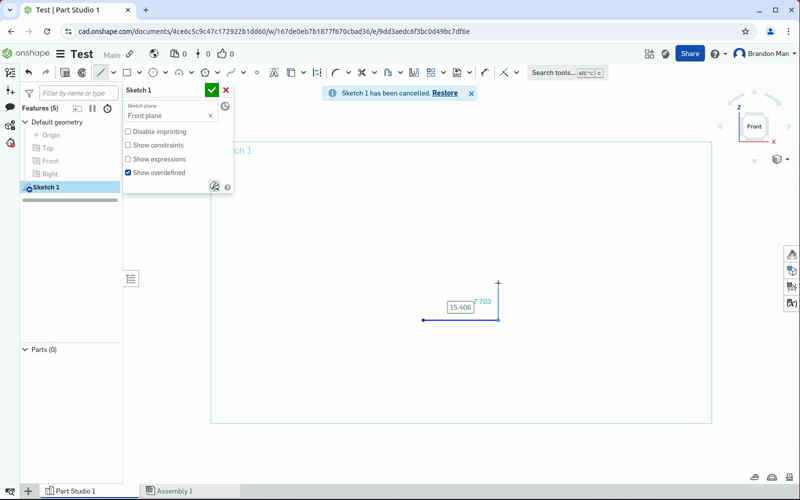
key_up(shift)
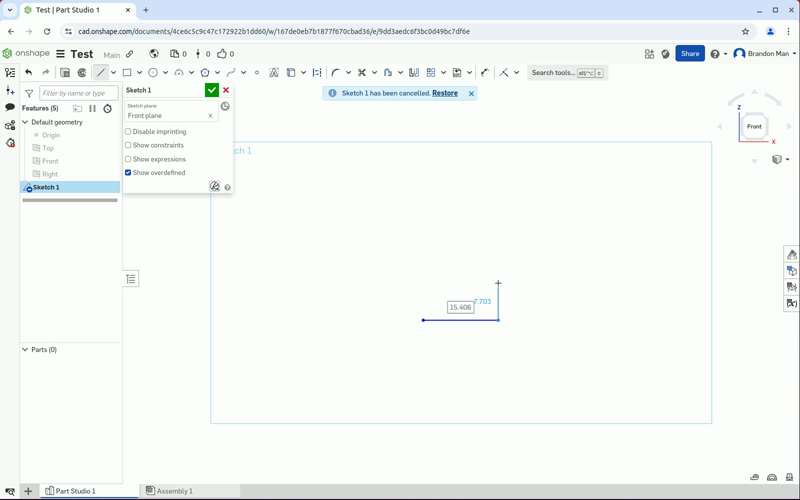
key_down(shift)
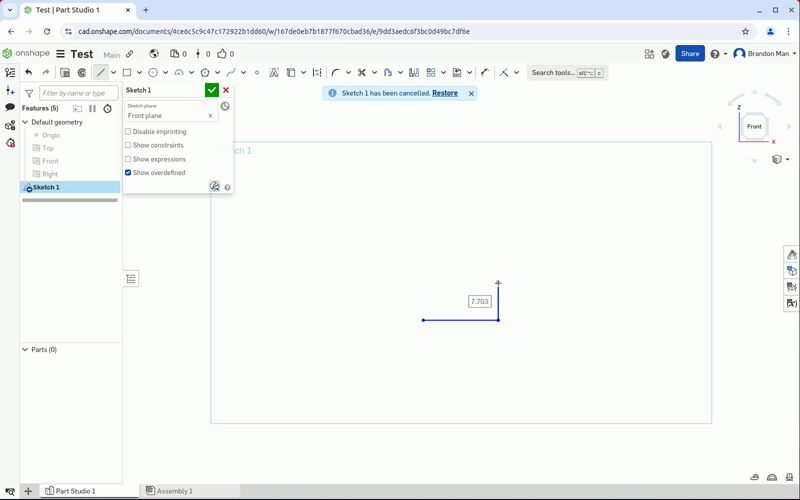
mouse_move(528, 282)
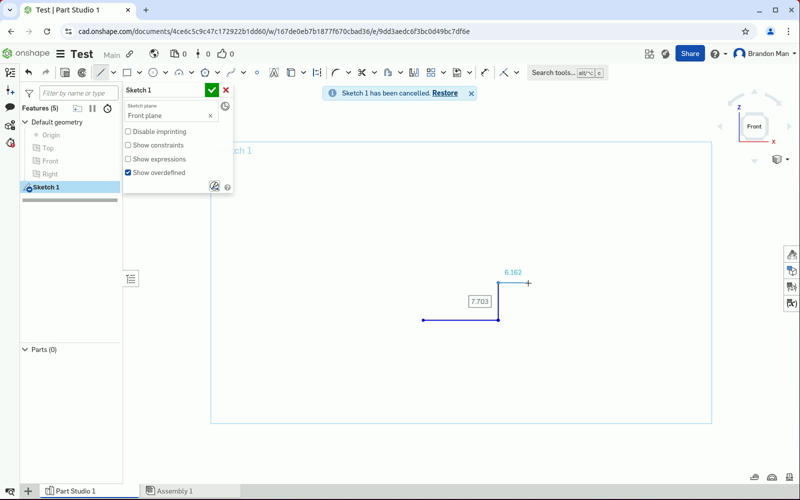
mouse_move(461, 282)
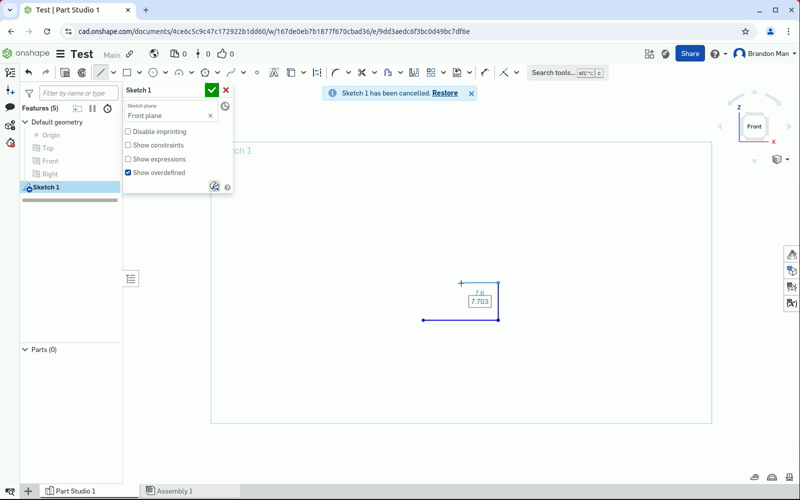
click(461, 282)
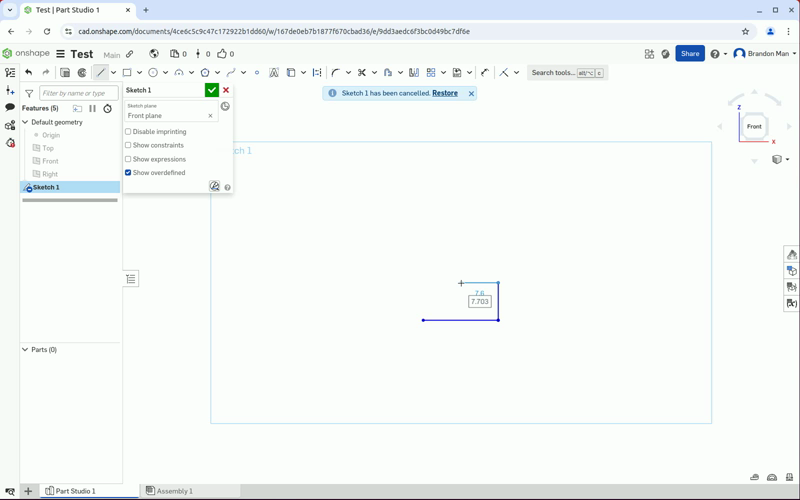
key_up(shift)
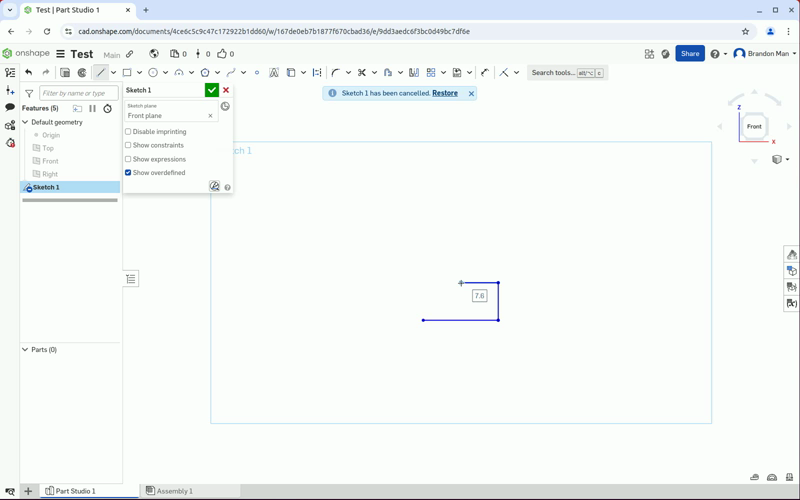
key_down(shift)
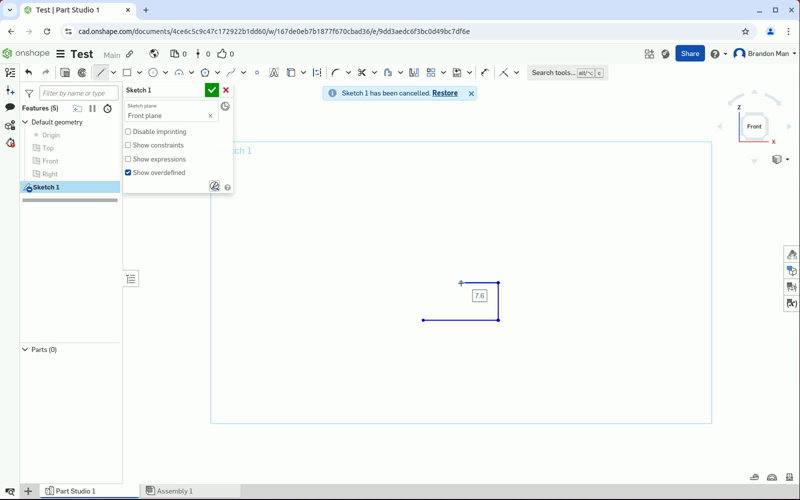
mouse_move(461, 207)
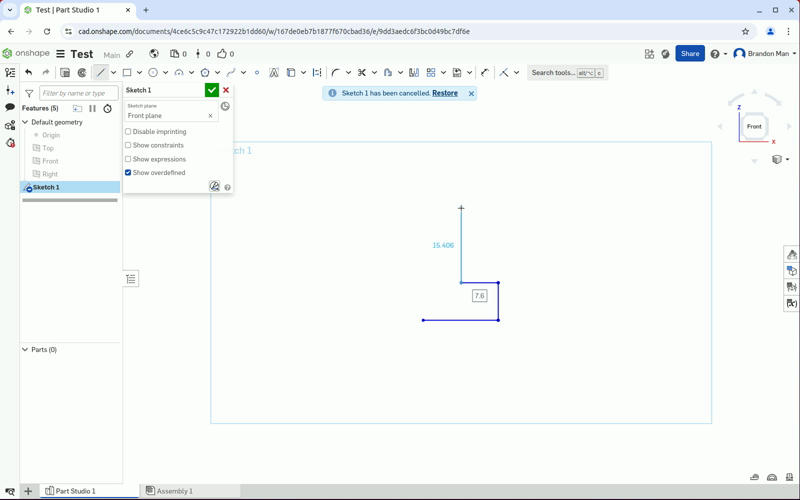
click(461, 207)
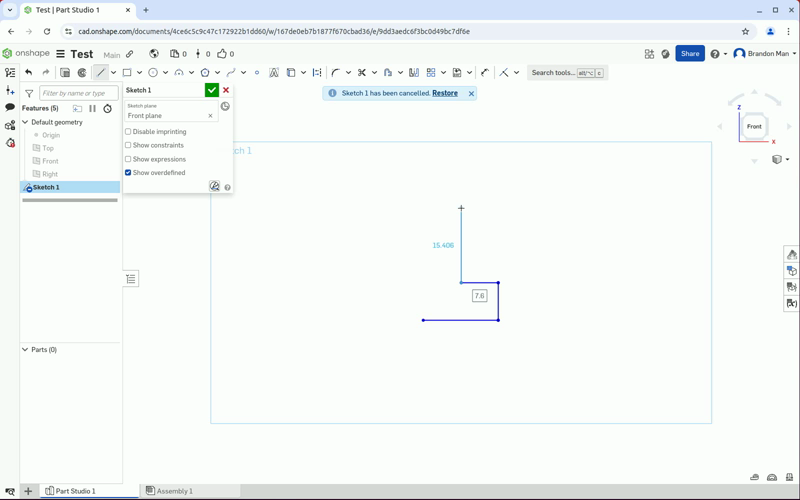
key_up(shift)
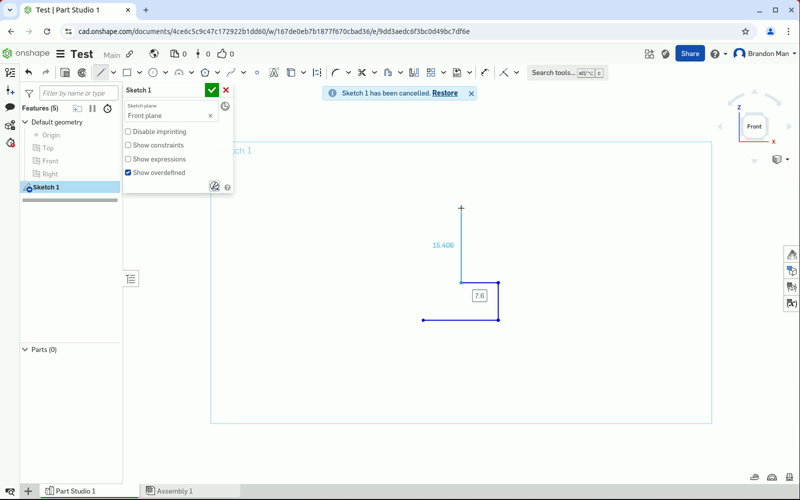
key_down(shift)
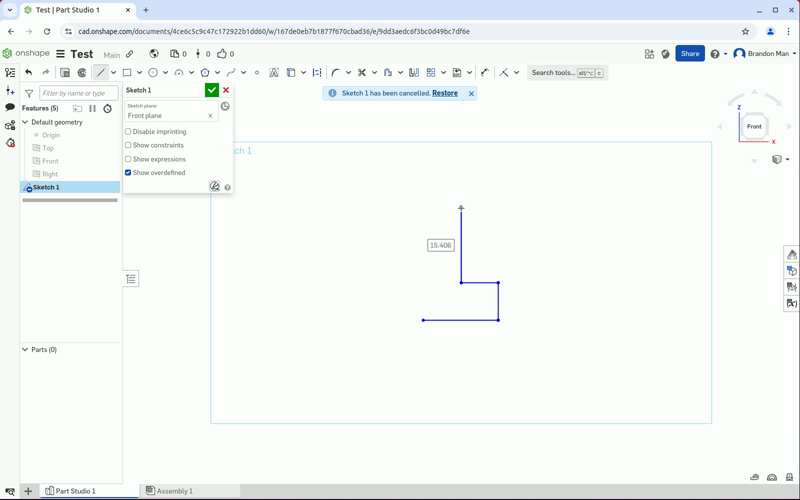
mouse_move(491, 207)
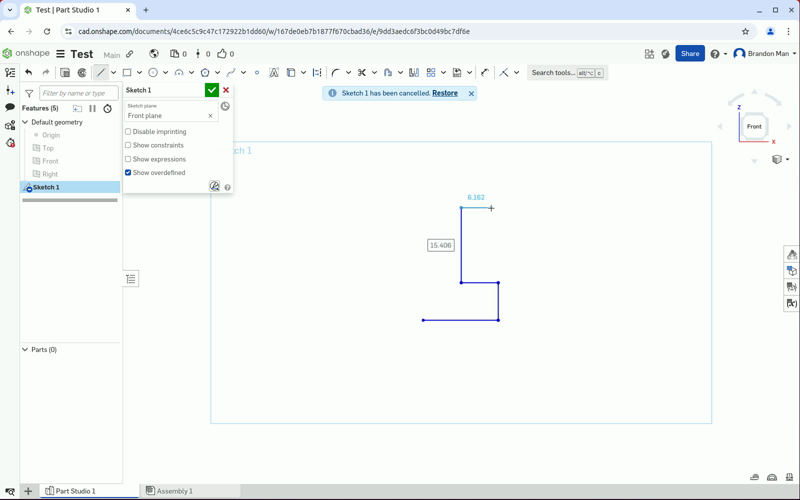
mouse_move(423, 207)
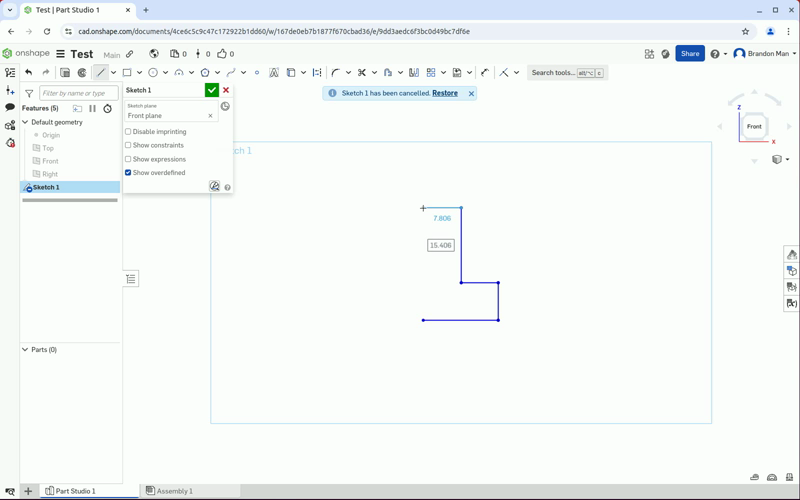
click(423, 207)
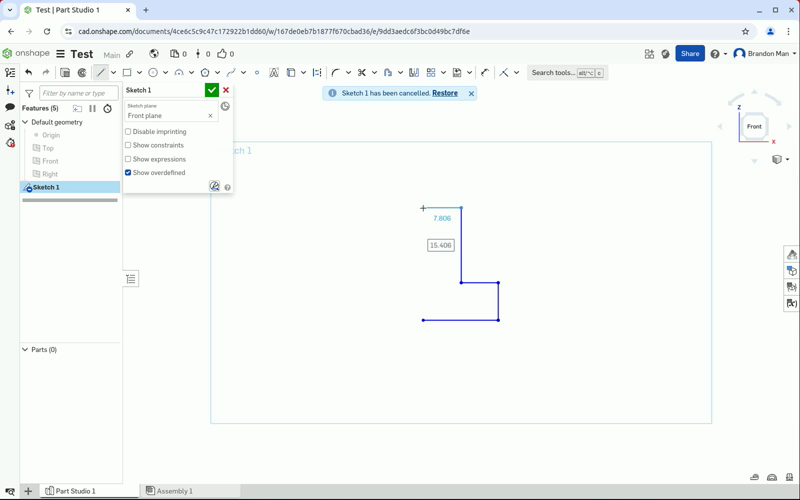
key_up(shift)
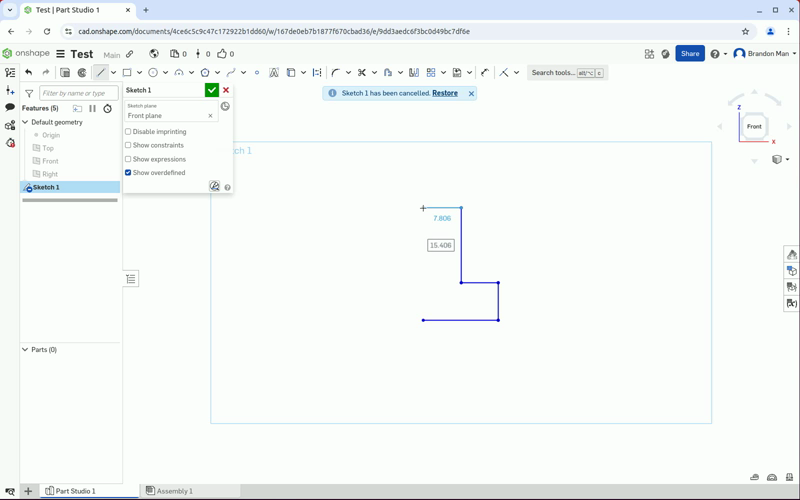
key_down(shift)
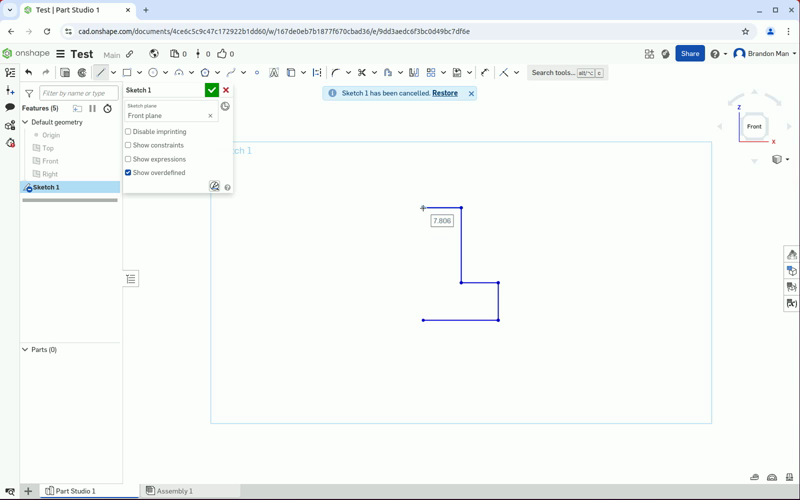
mouse_move(423, 320)
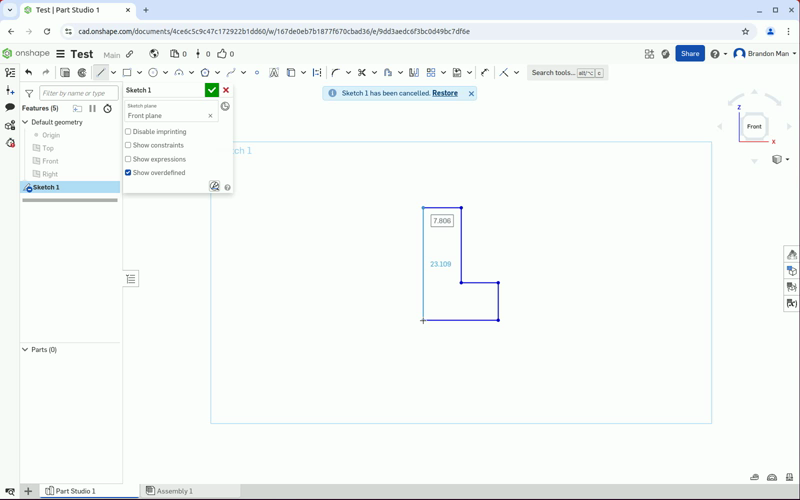
key_up(shift)
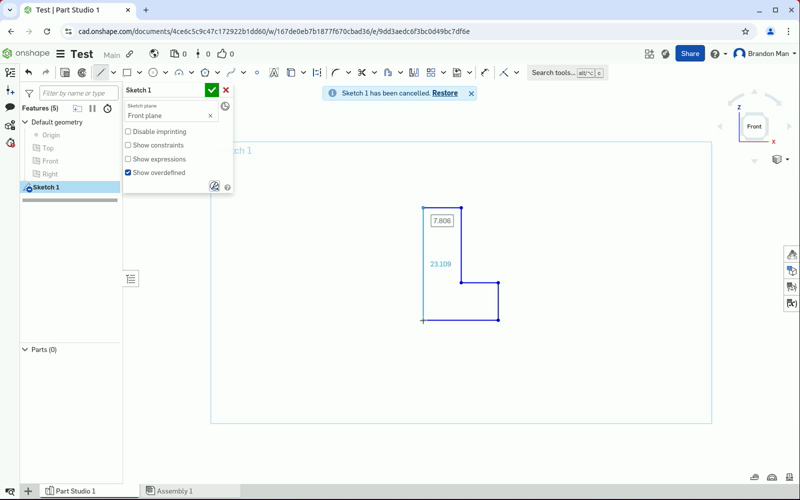
click(423, 320)
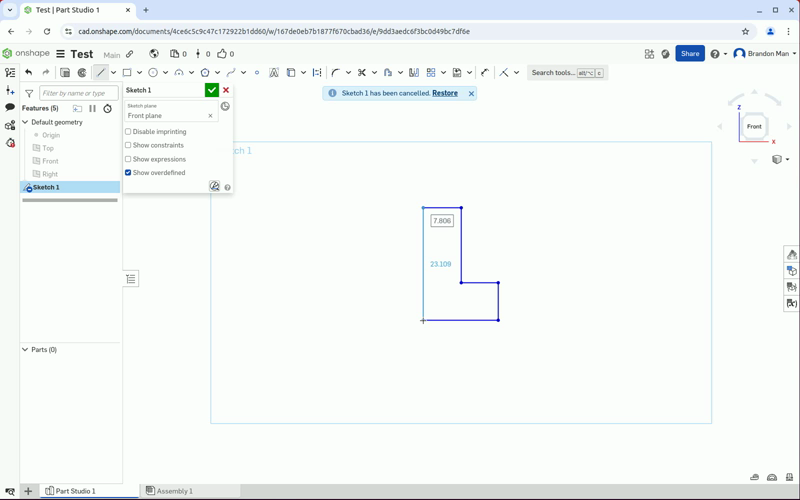
key(esc)
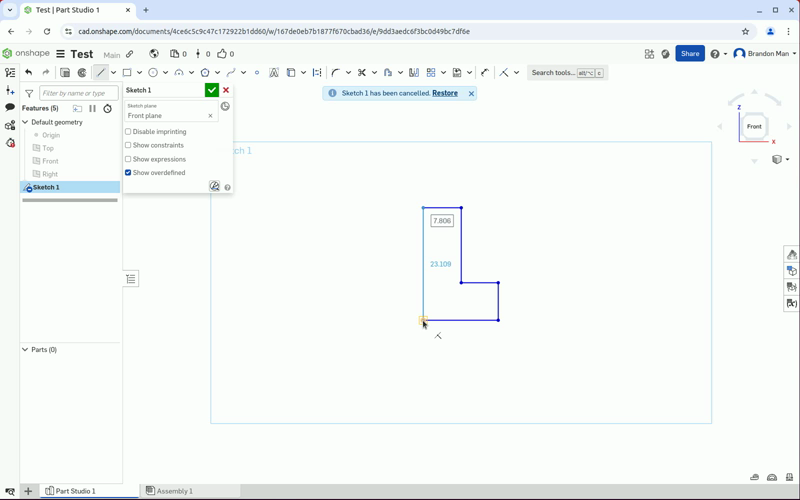
mouse_move(451, 218)
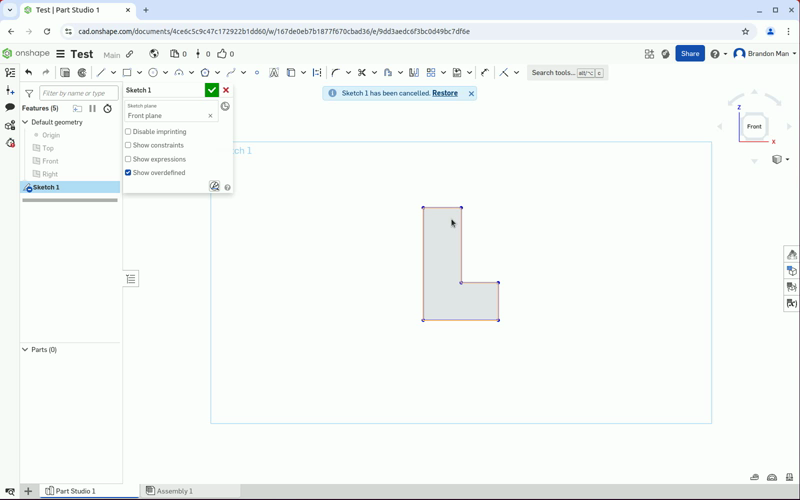
click(451, 218)
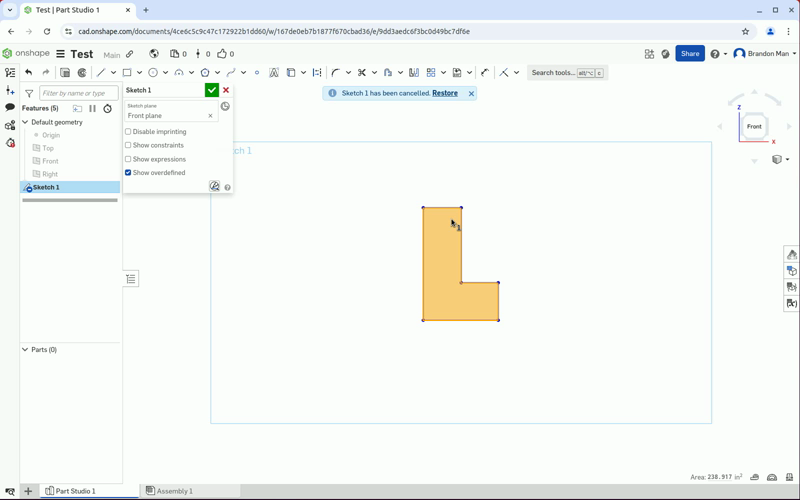
mouse_move(73, 352)
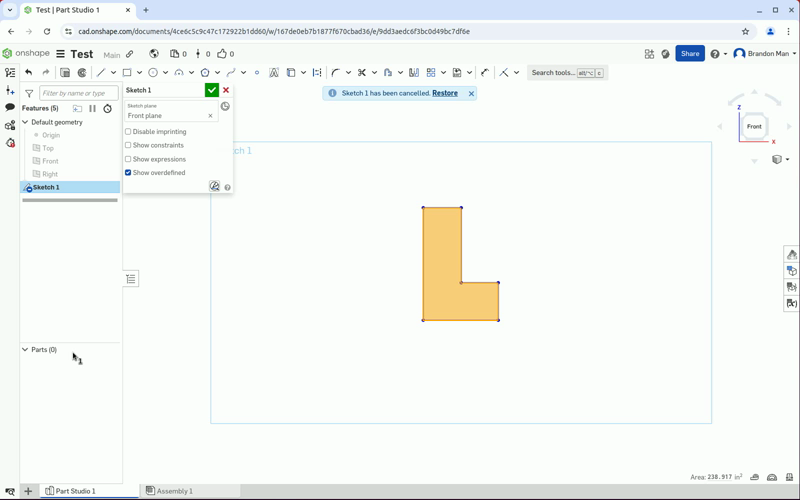
key(shift+y)
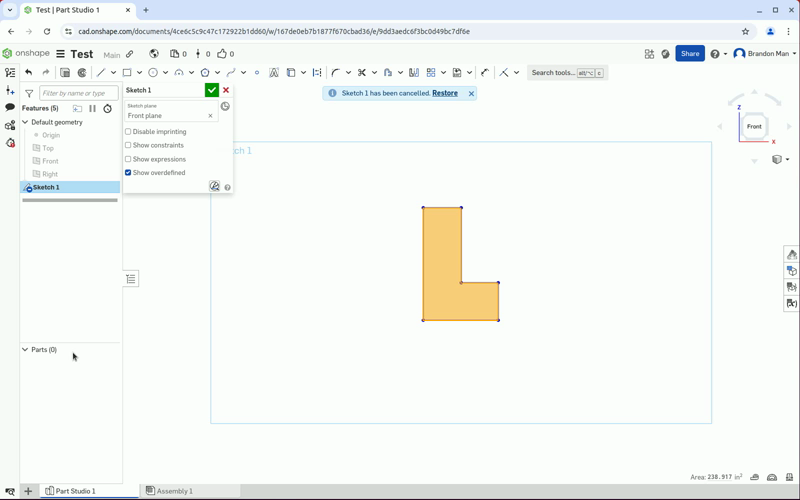
key(shift+e)
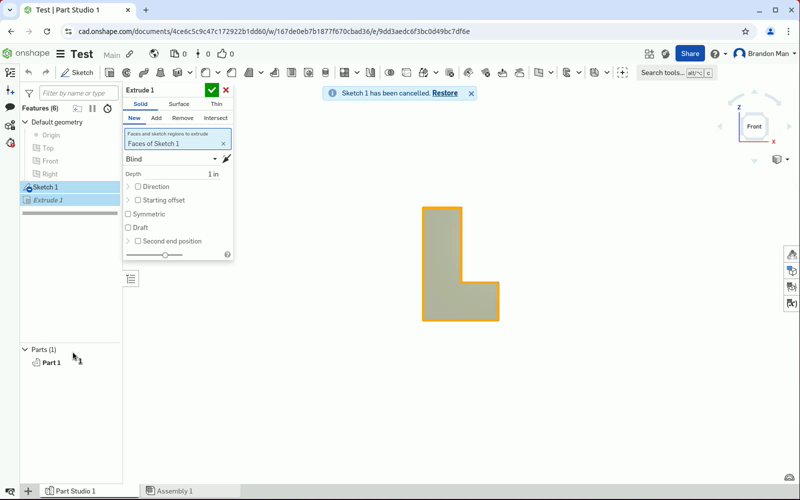
mouse_move(143, 106)
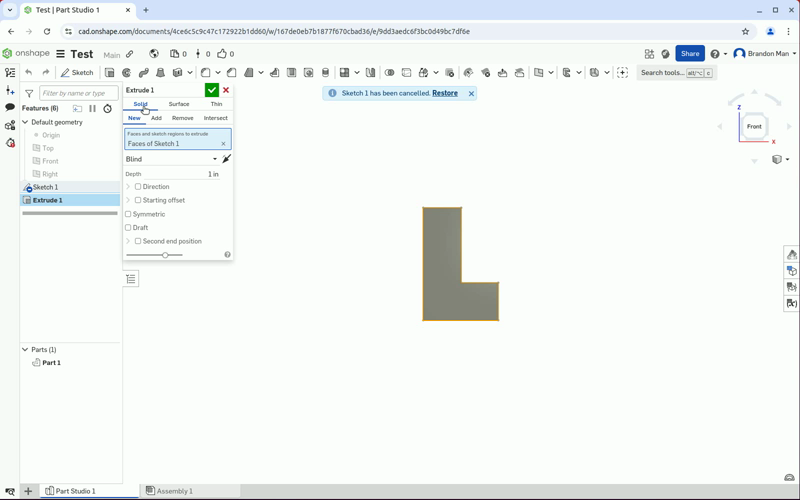
click(143, 106)
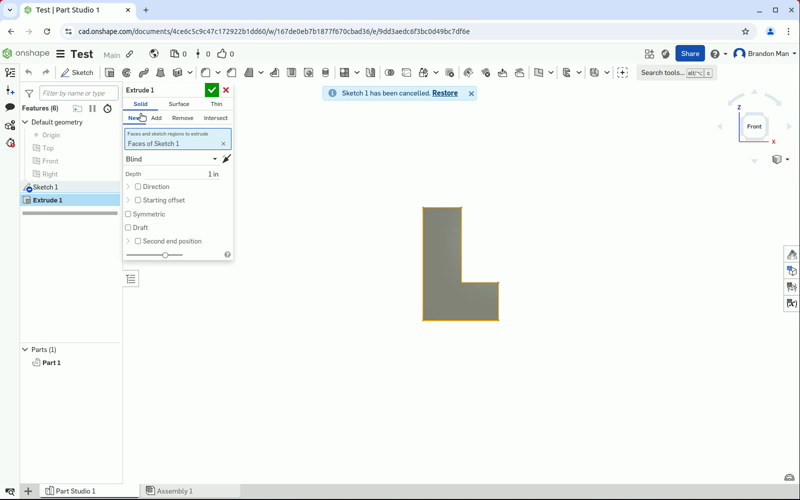
mouse_move(137, 120)
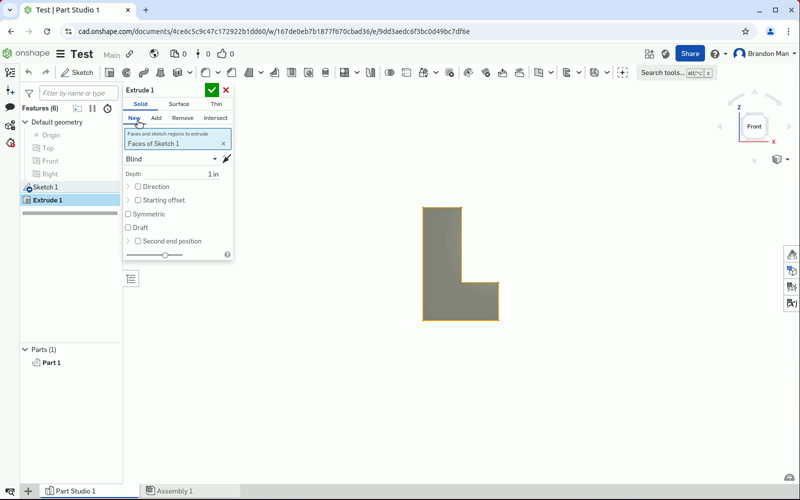
click(137, 120)
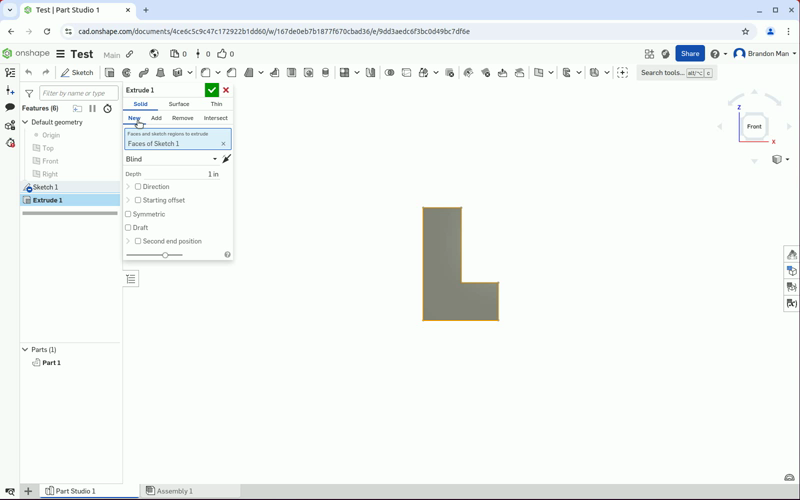
key(tab, 4)
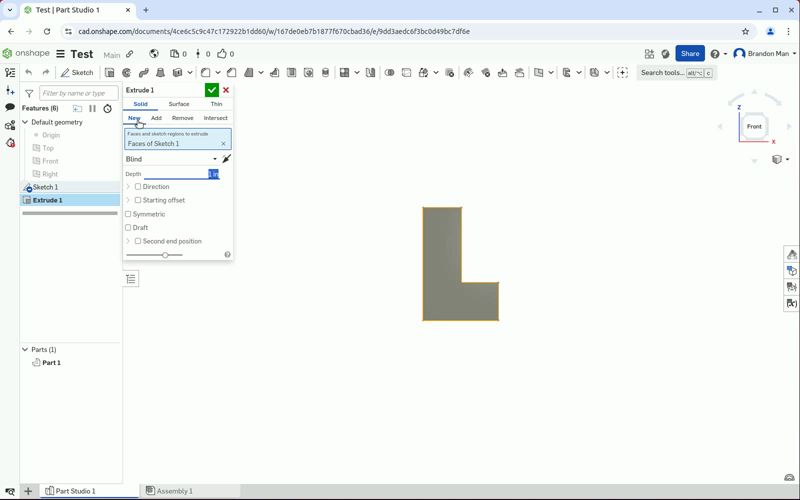
text(23.108)
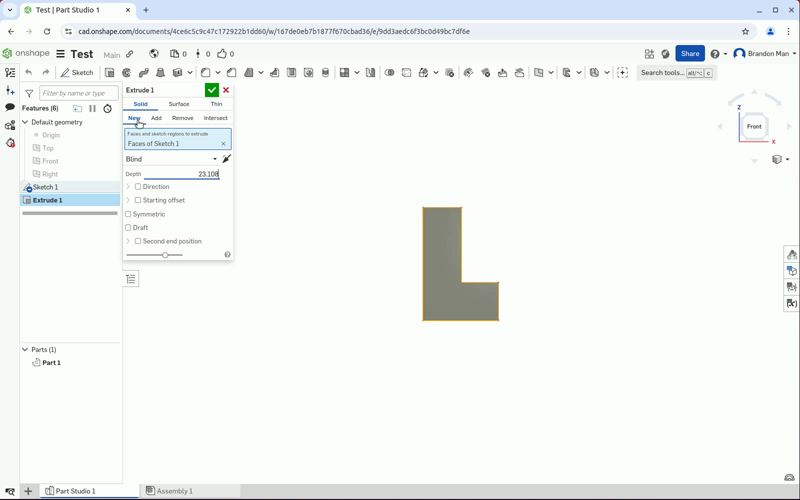
key(enter)
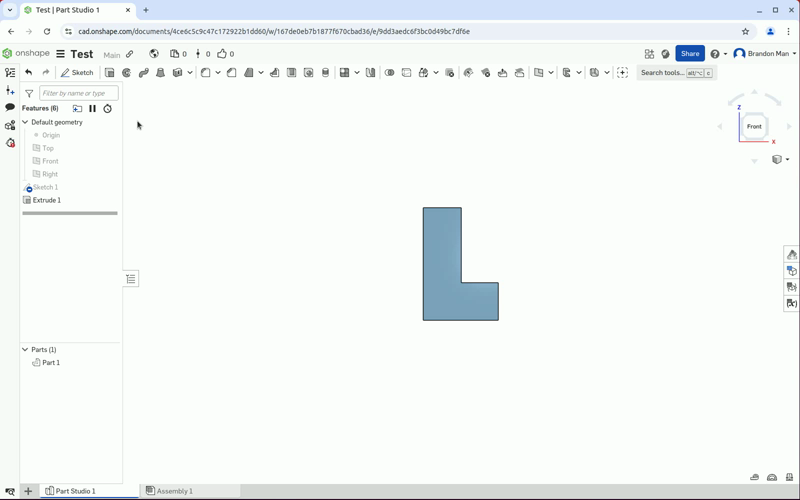
key(shift+h)
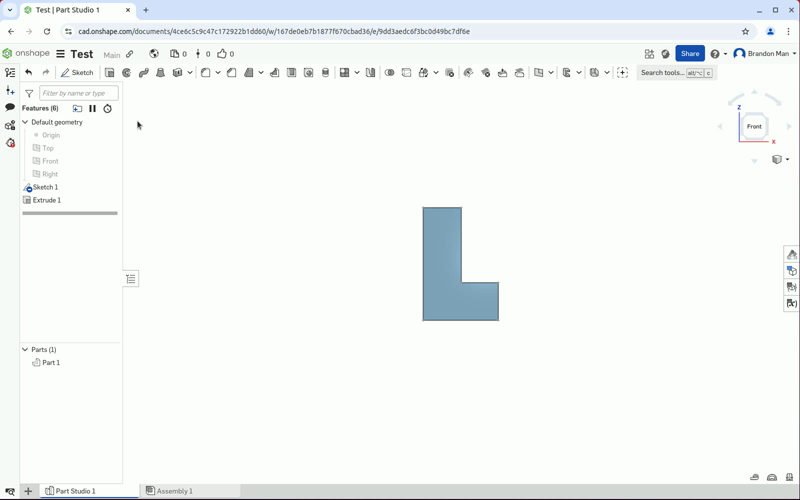
key(shift+h)
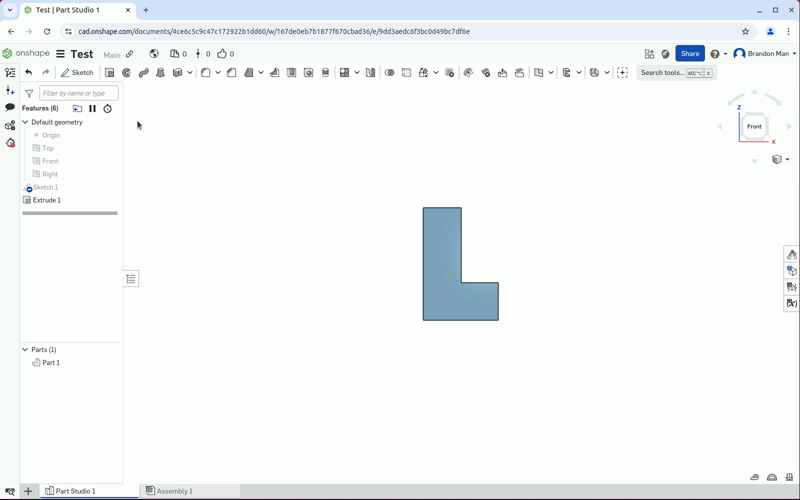
mouse_move(73, 189)
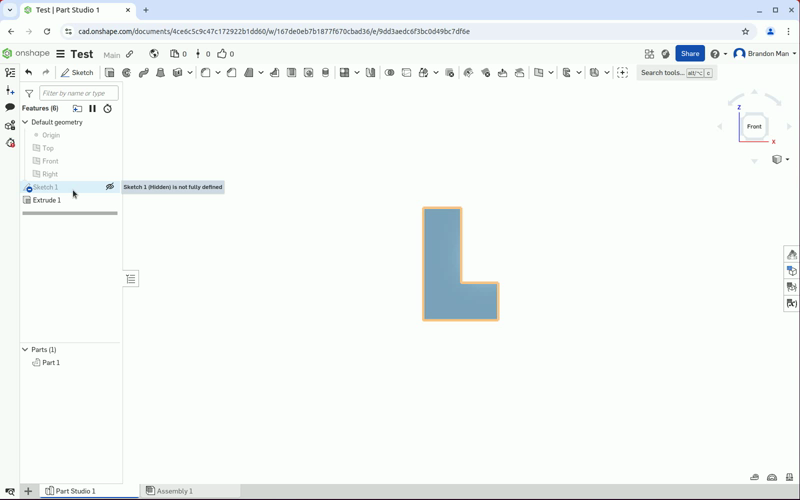
click(73, 189)
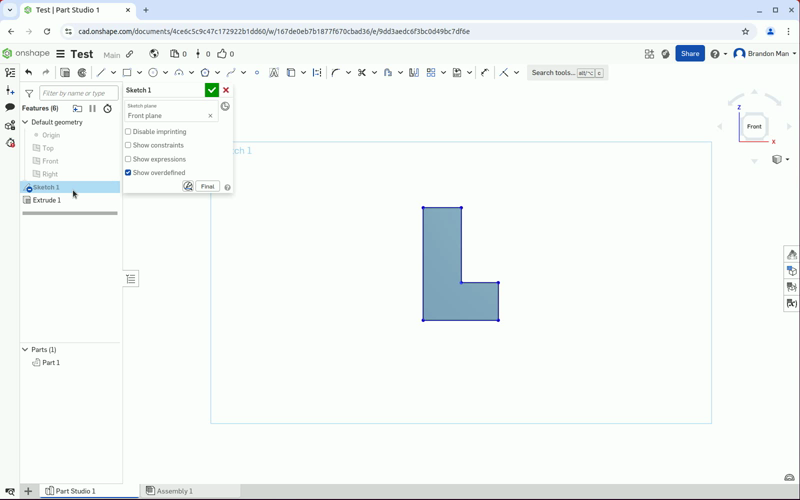
mouse_move(229, 92)
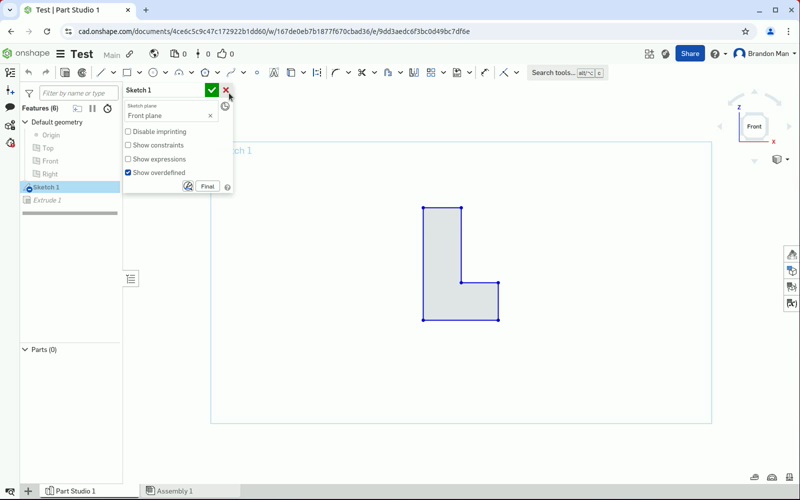
click(229, 92)
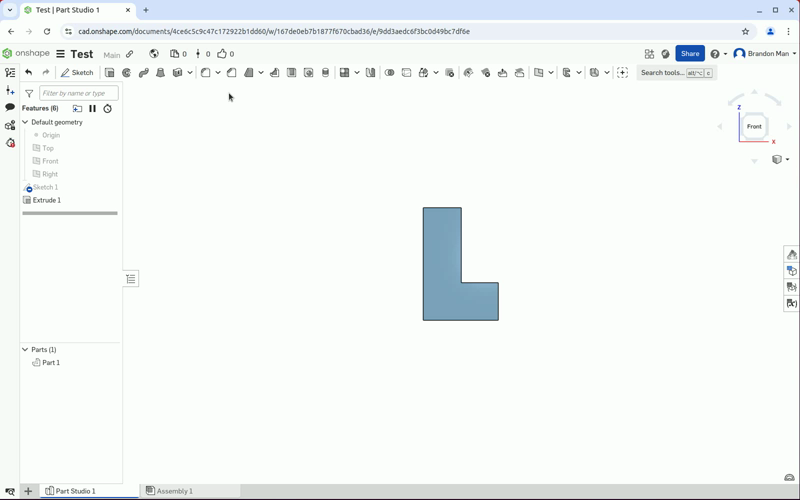
mouse_move(73, 352)
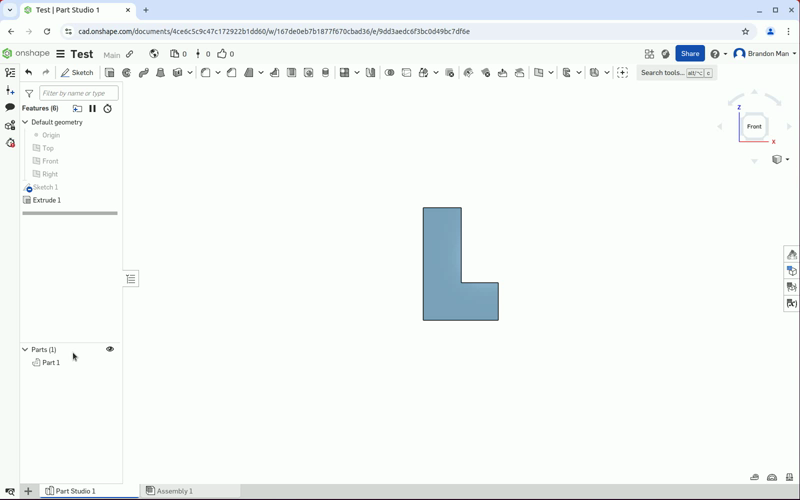
key(y)
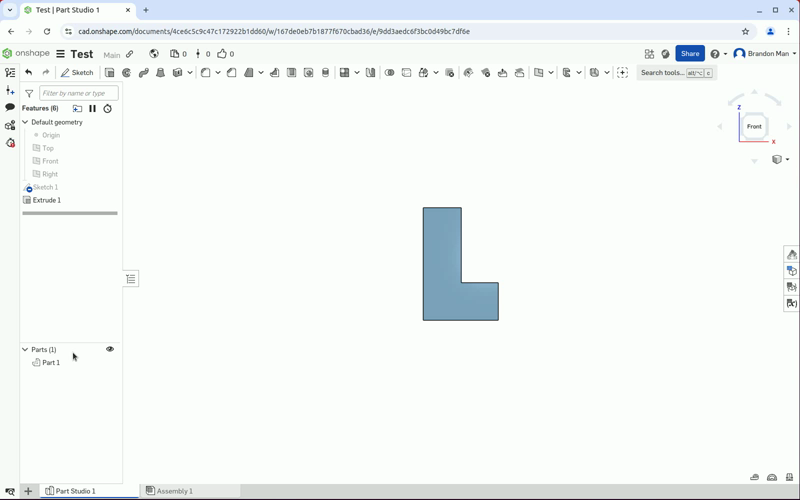
key(shift+p)
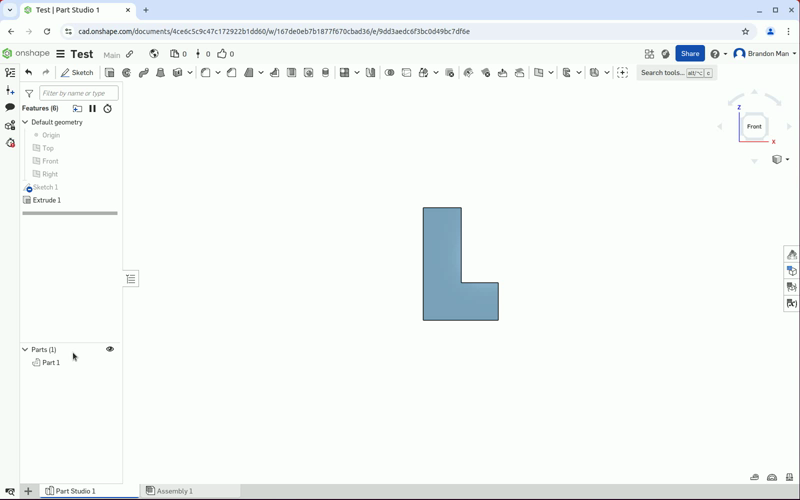
key(space)
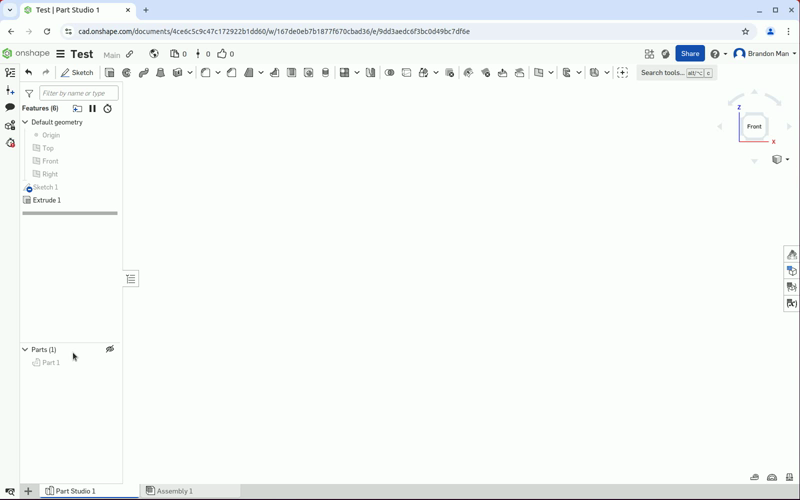
key_down(shift)
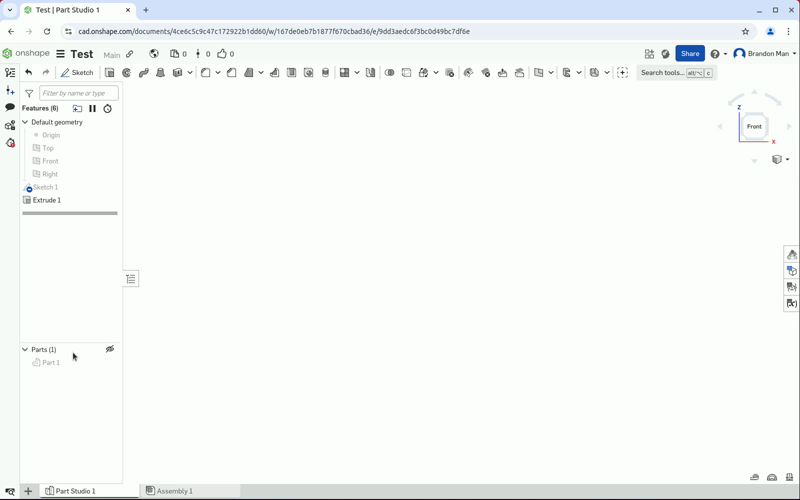
key(left)
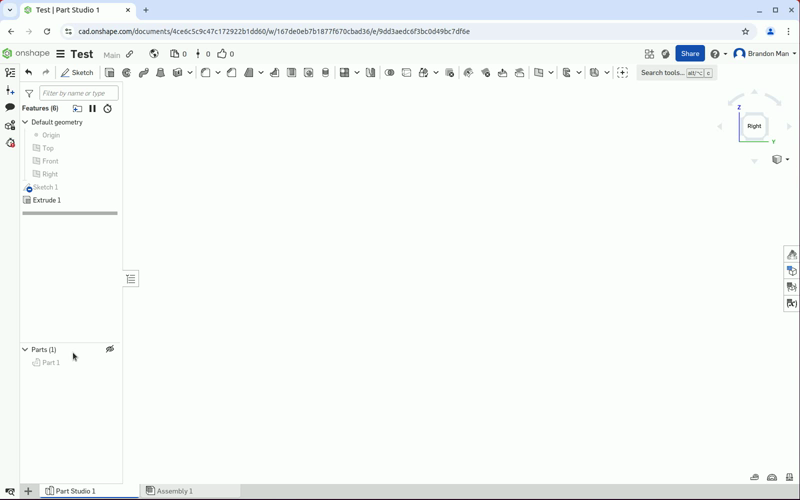
key_up(shift)
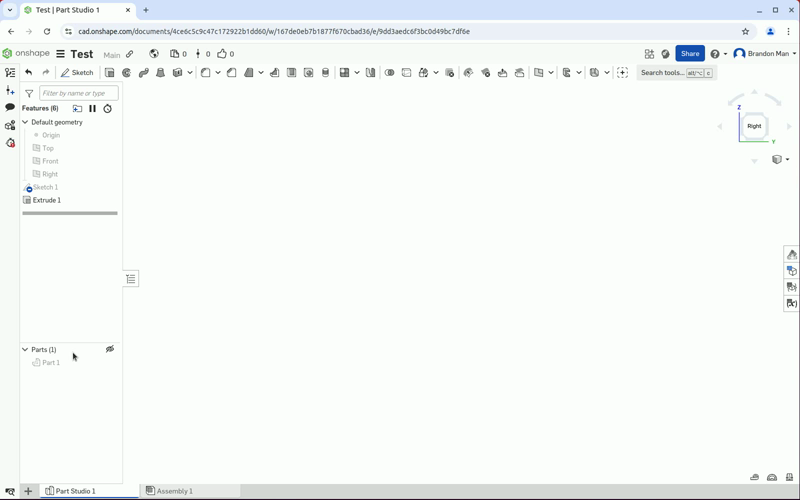
mouse_move(73, 352)
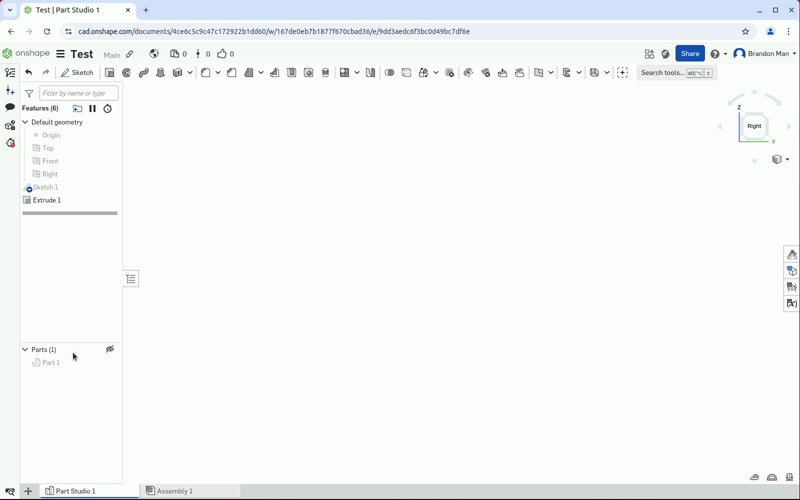
key(shift+y)
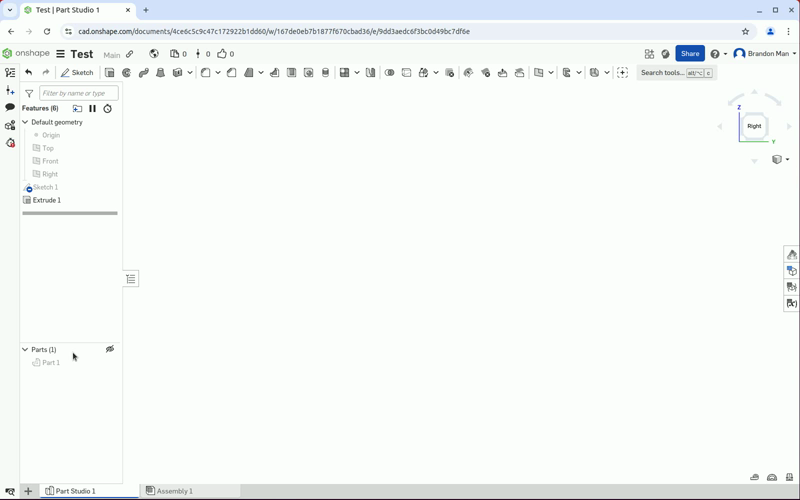
key(shift+s)
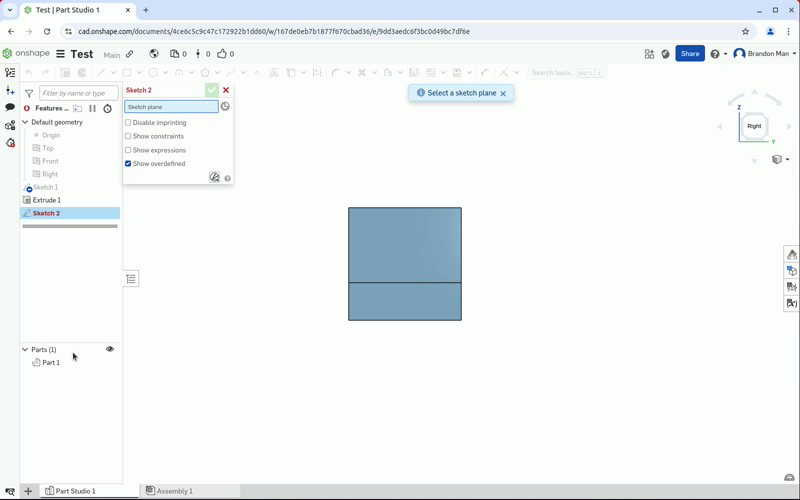
mouse_move(73, 176)
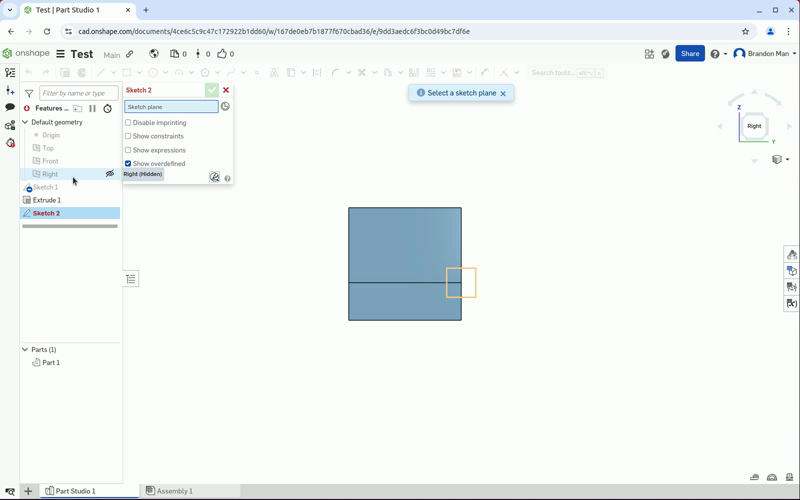
click(73, 176)
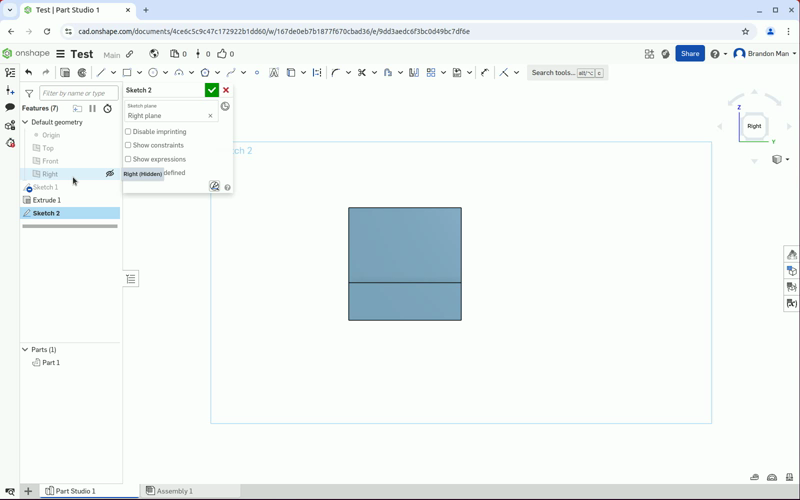
mouse_move(73, 352)
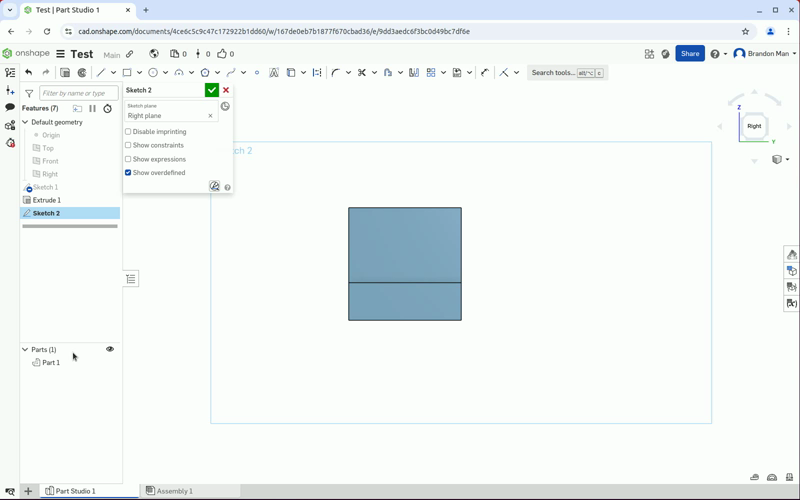
key(y)
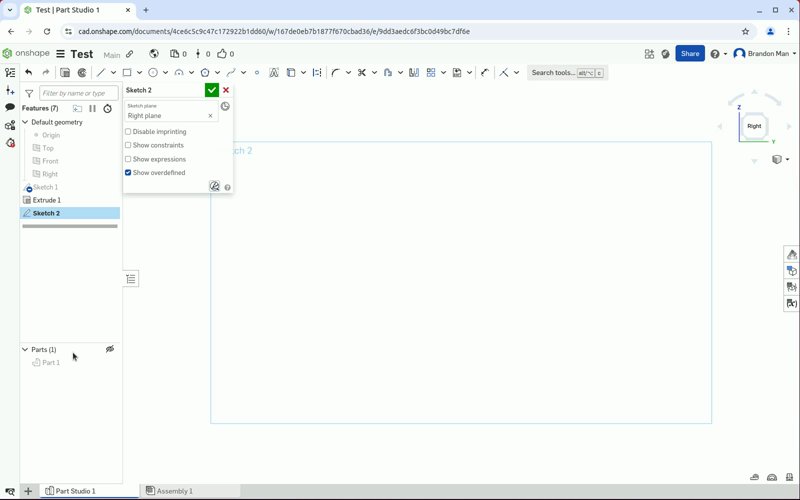
key(c)
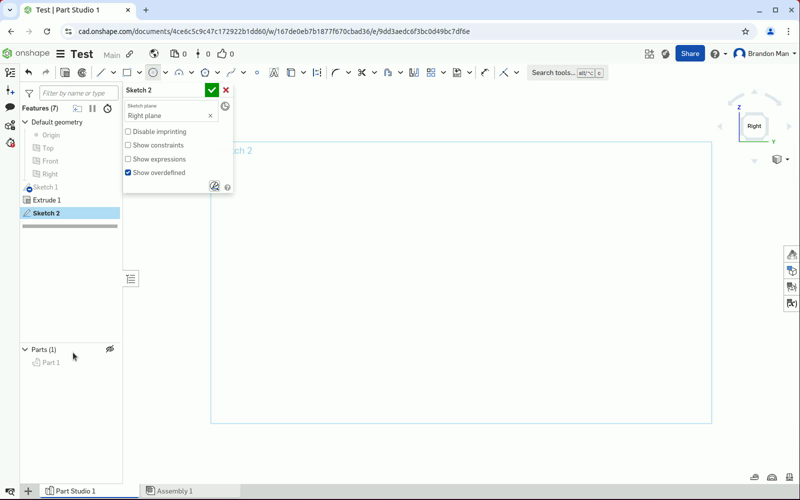
key_down(shift)
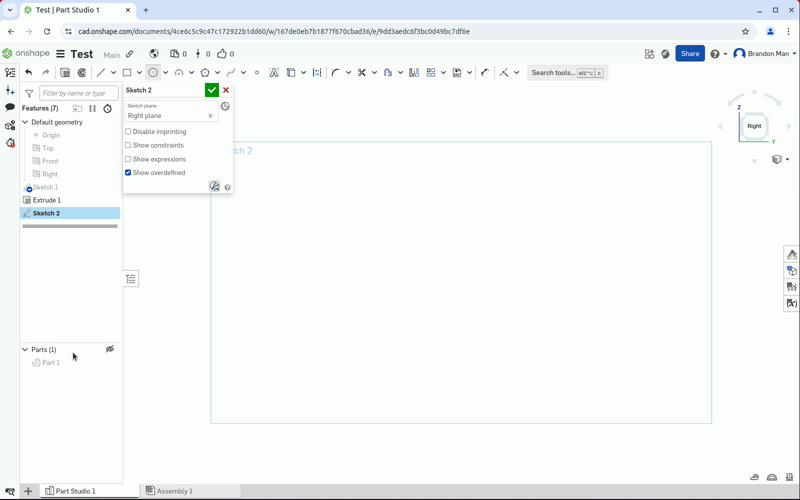
mouse_move(405, 245)
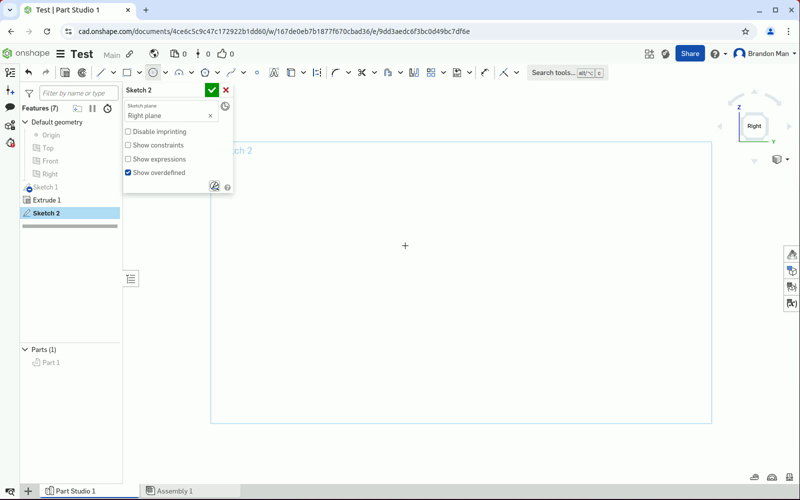
click(405, 245)
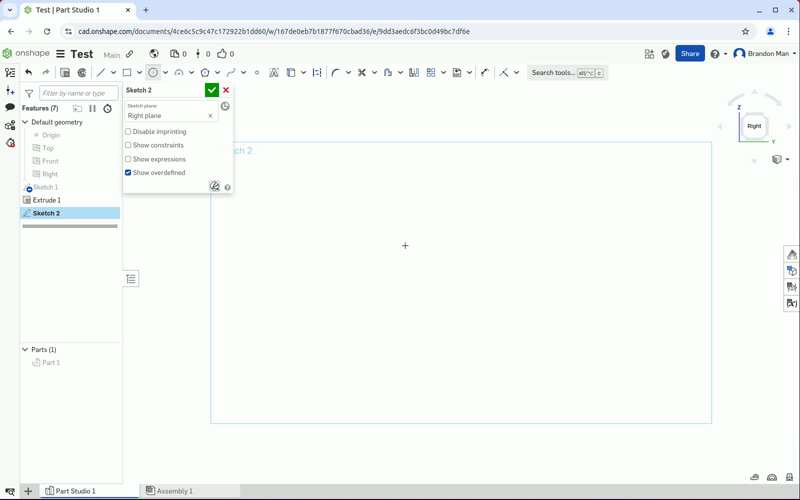
key_up(shift)
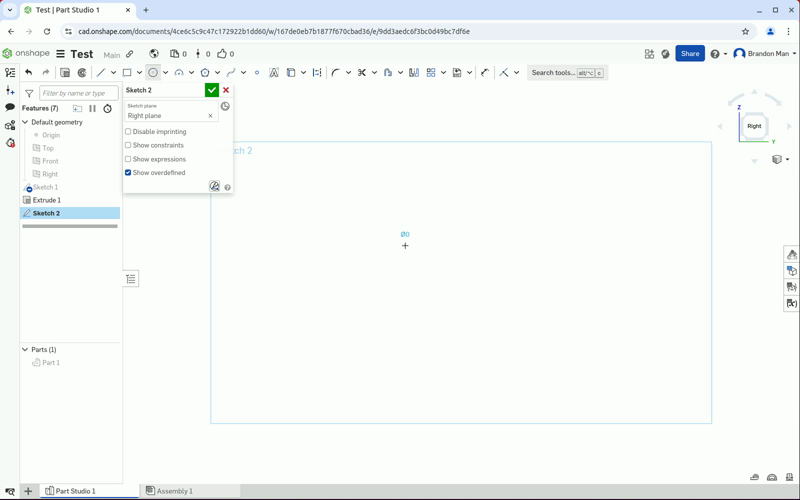
mouse_move(433, 245)
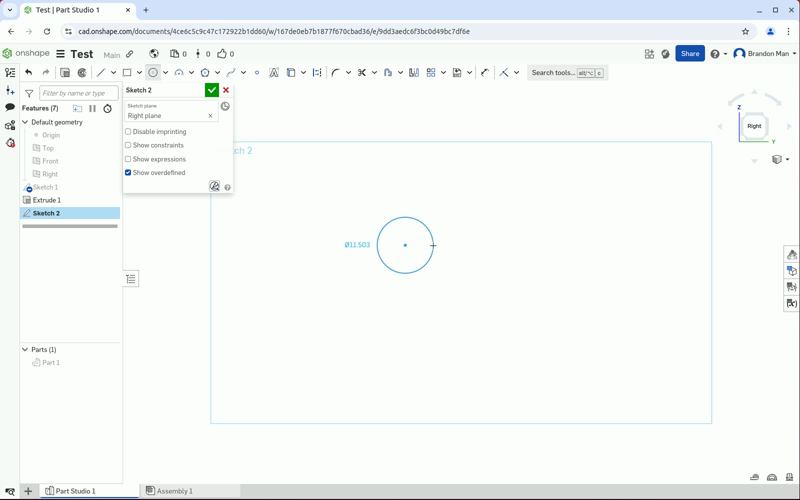
click(433, 245)
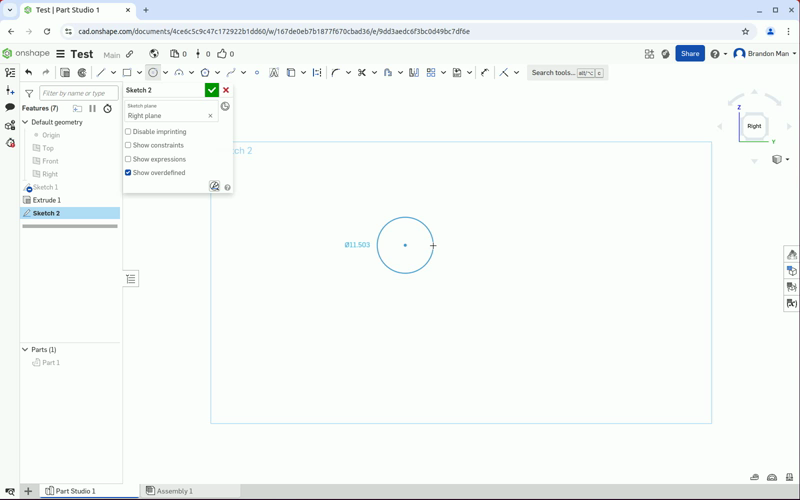
key(esc)
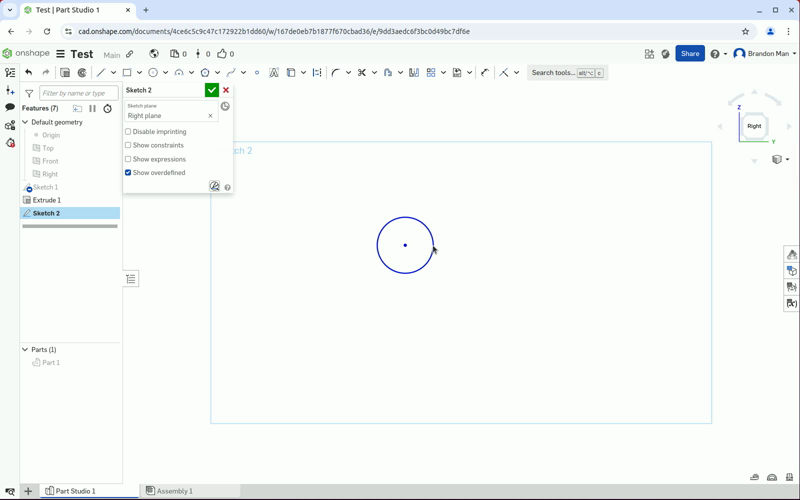
mouse_move(391, 256)
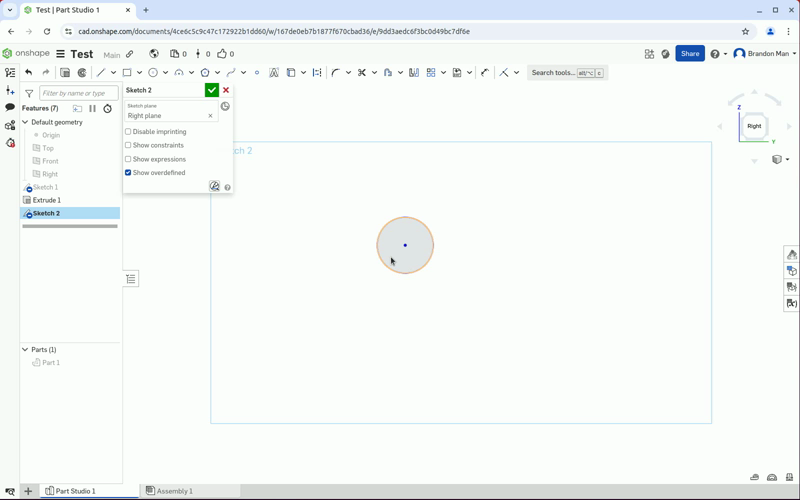
click(391, 256)
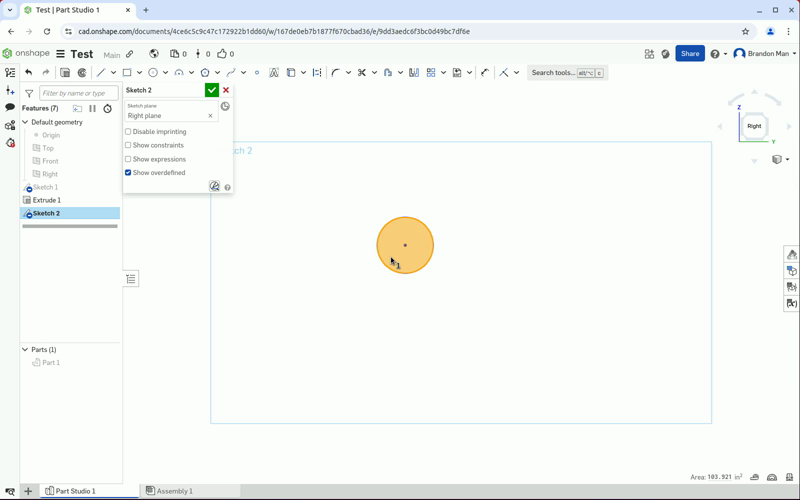
mouse_move(73, 352)
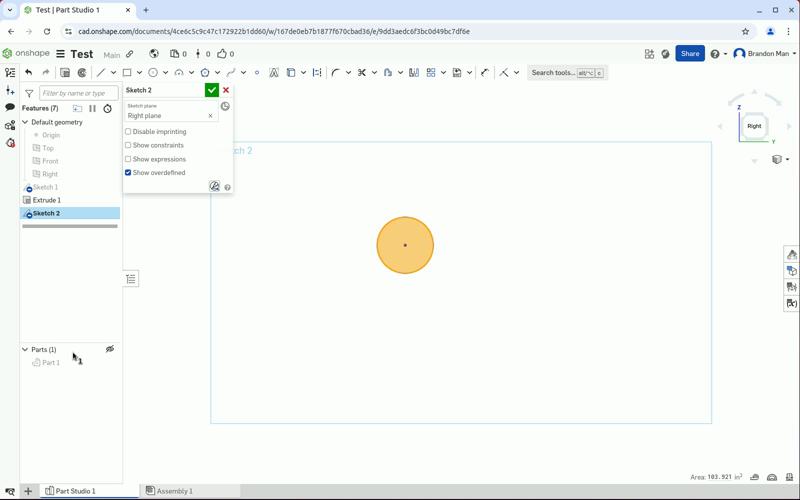
key(shift+y)
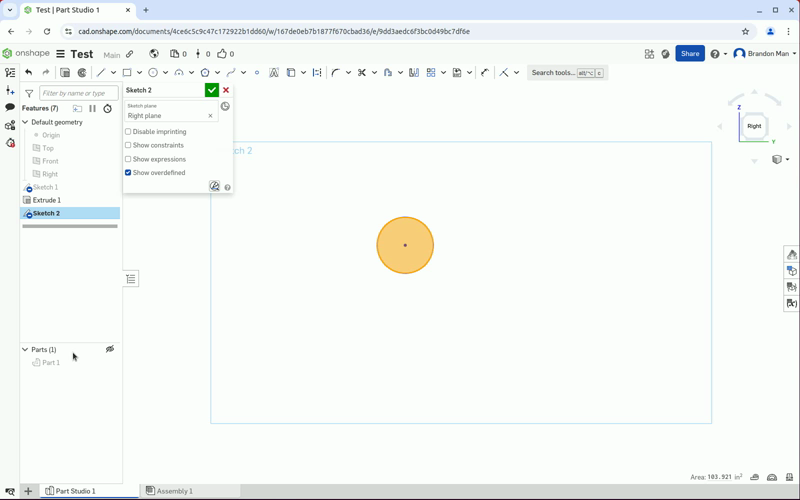
key(shift+e)
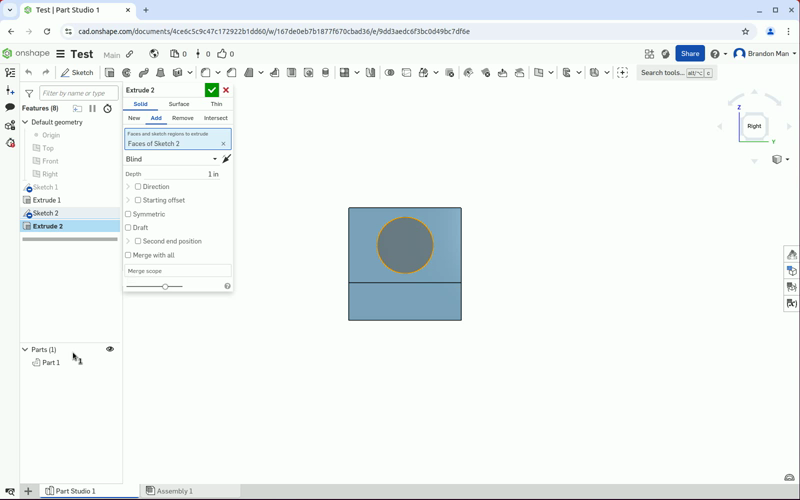
mouse_move(143, 106)
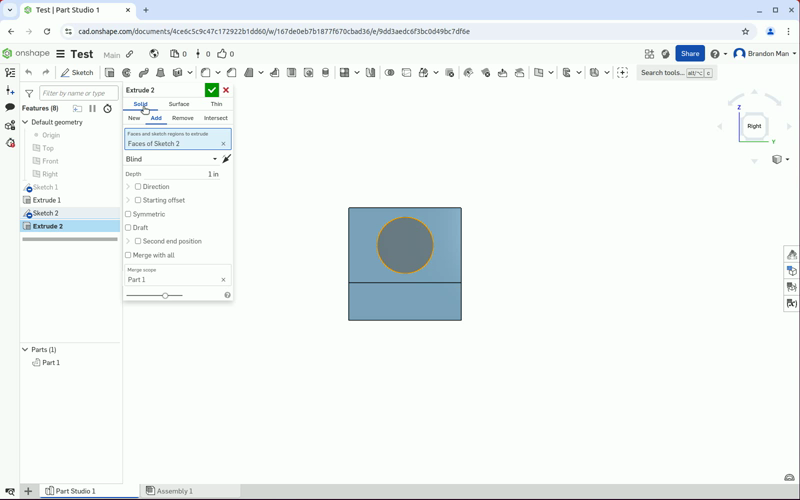
click(143, 106)
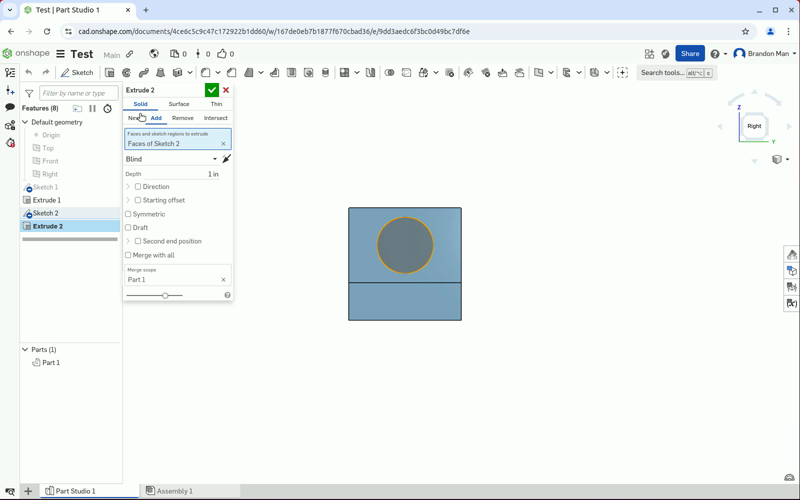
mouse_move(137, 120)
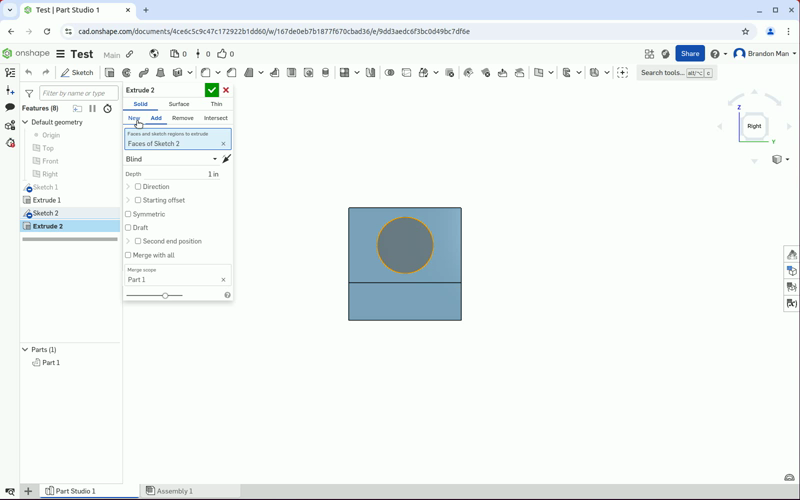
click(137, 120)
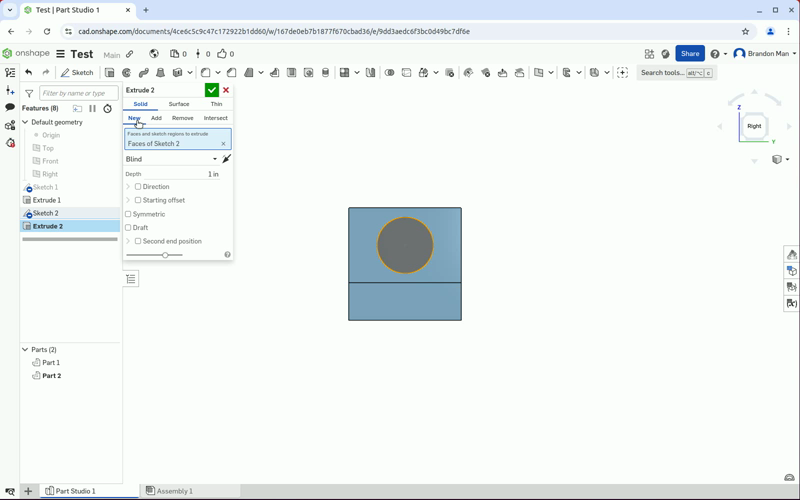
key(tab, 4)
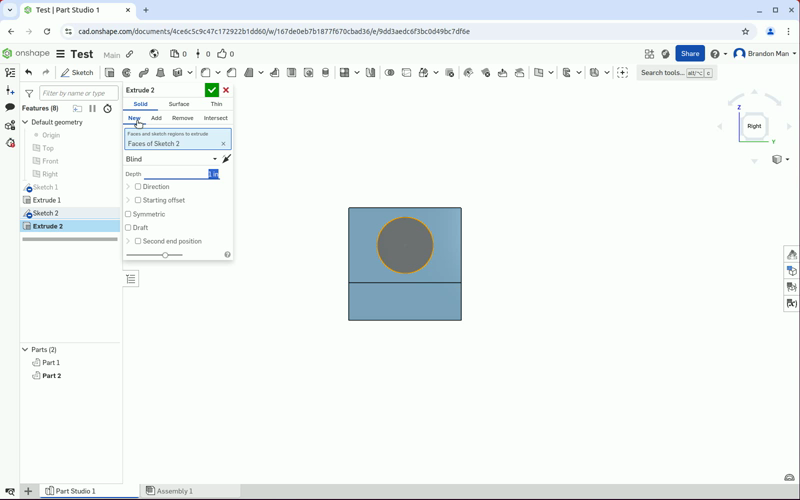
text(23.108)
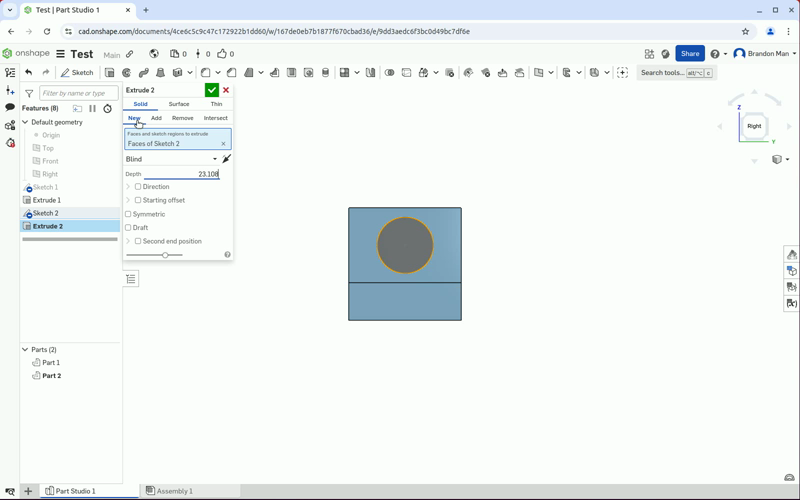
key(enter)
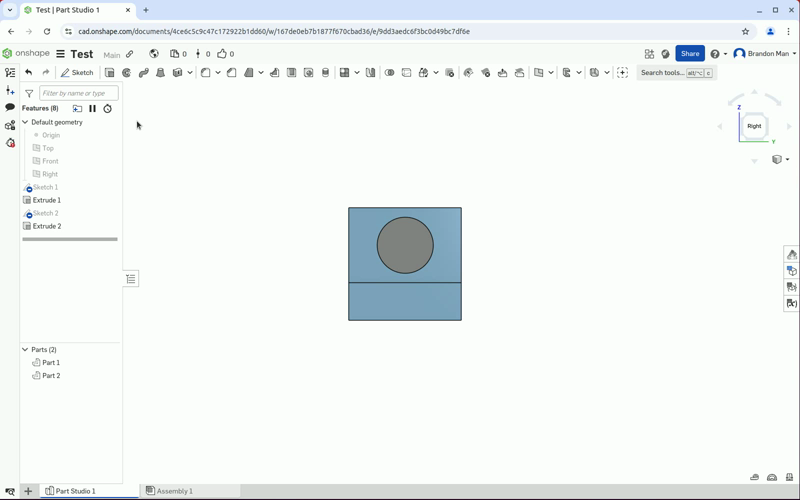
key(shift+h)
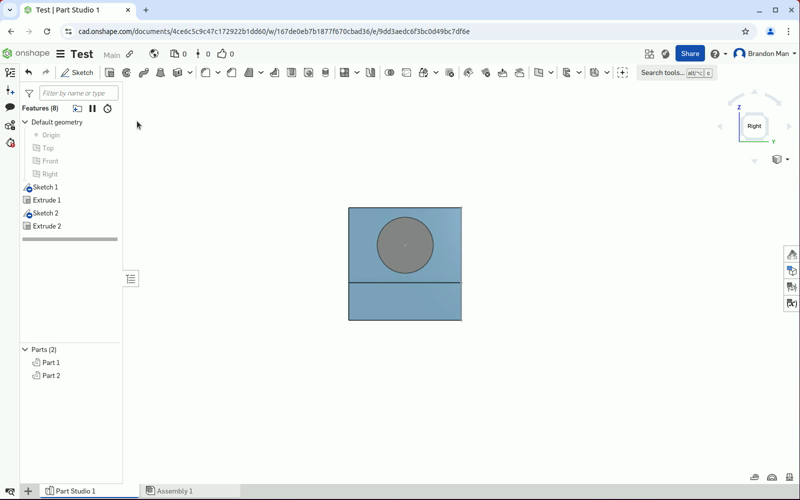
key(shift+h)
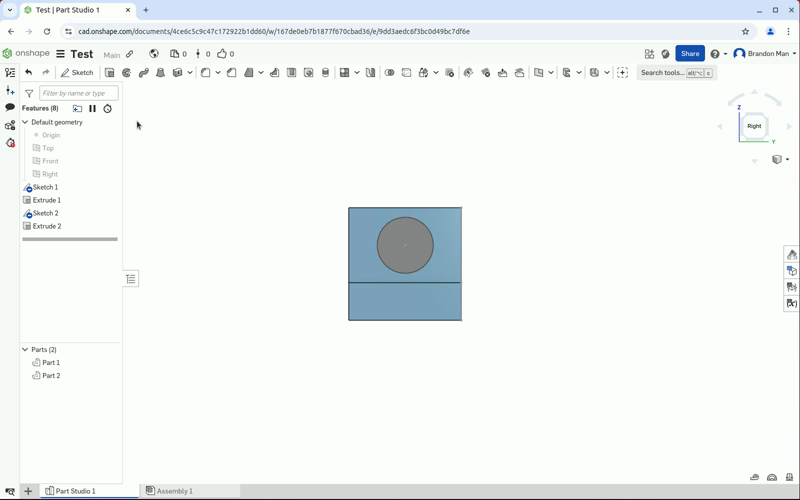
key(shift+7)
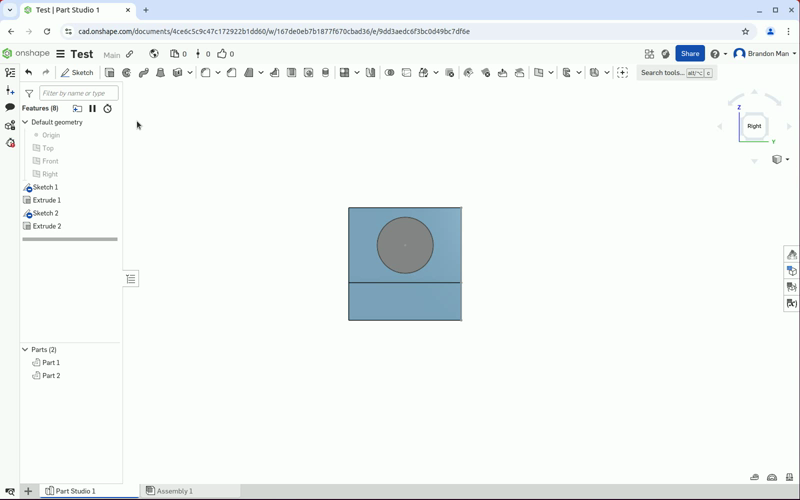
key(right, 2)
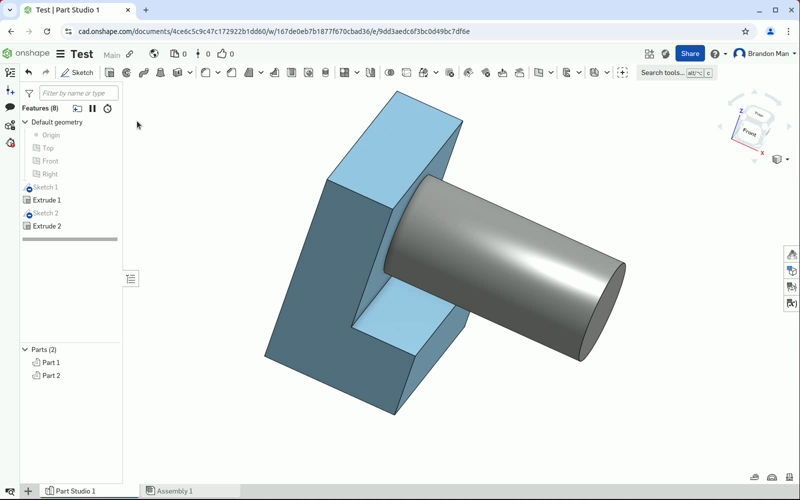
key(down, 2)
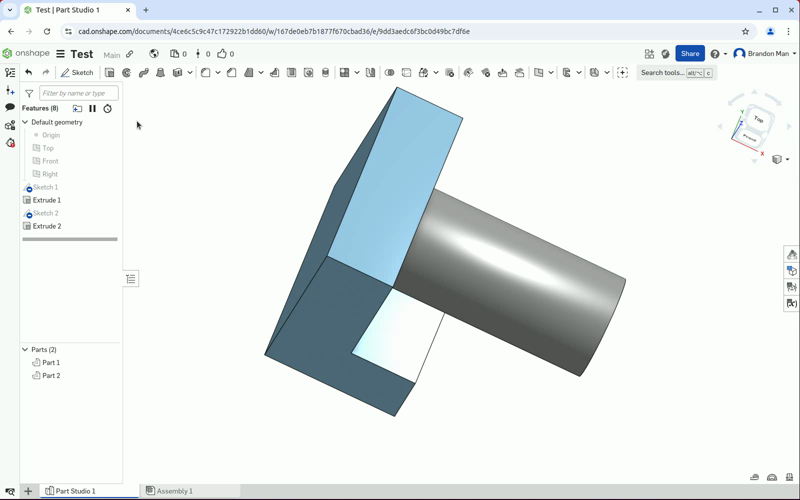
key(up, 2)
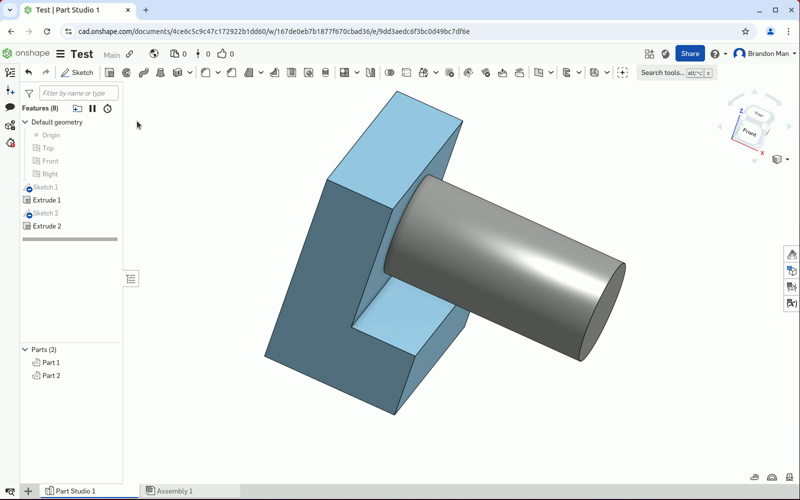
key(left, 2)
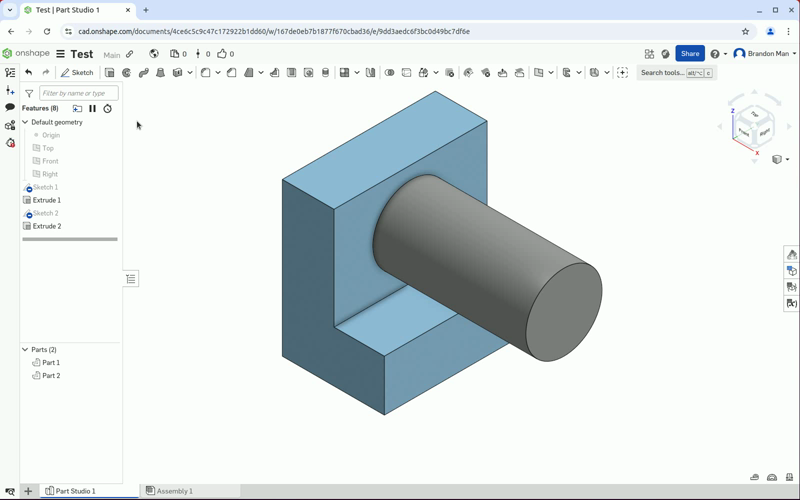
mouse_move(73, 189)
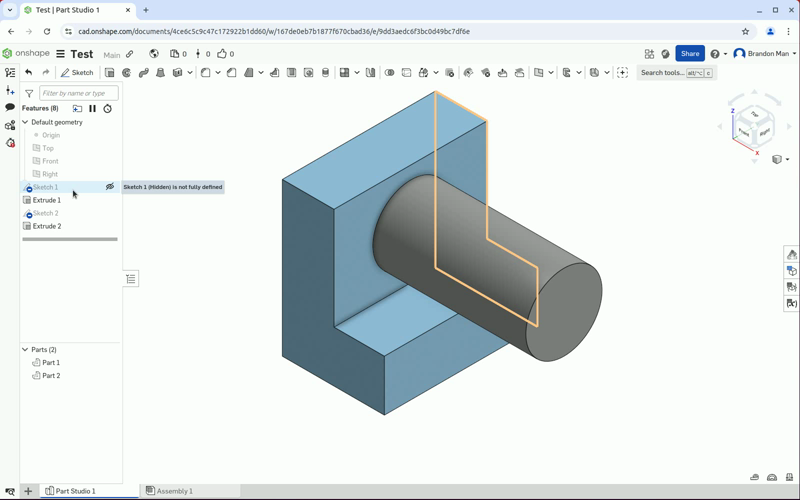
click(73, 189)